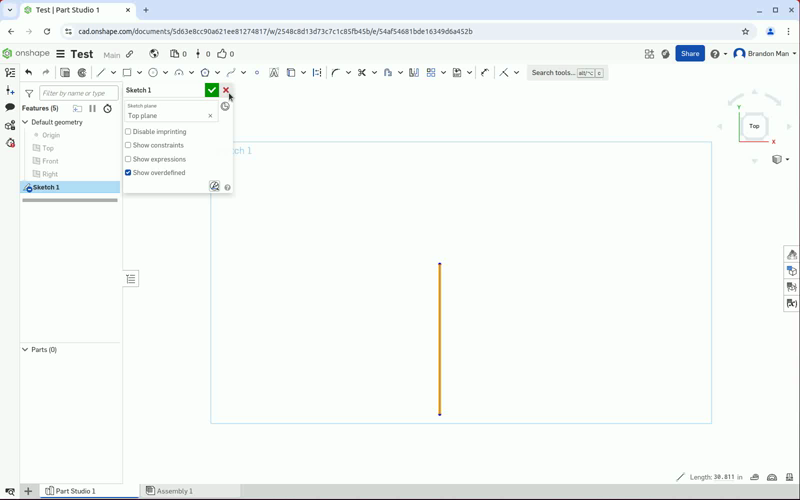
key(shift+h)
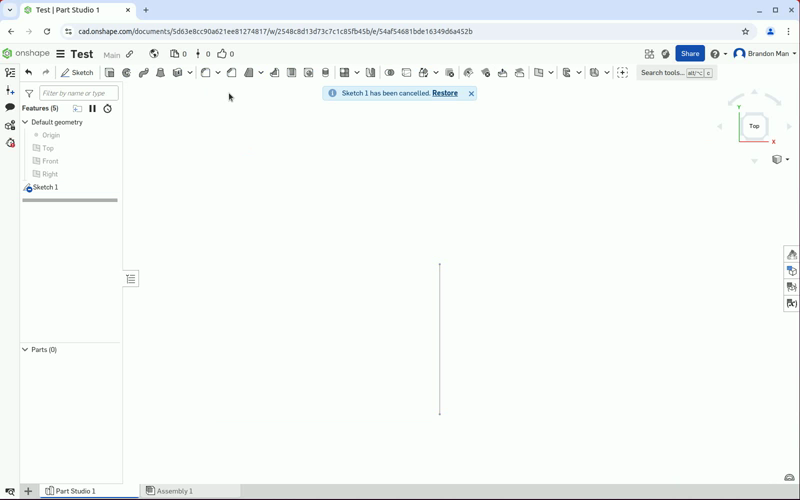
key(shift+s)
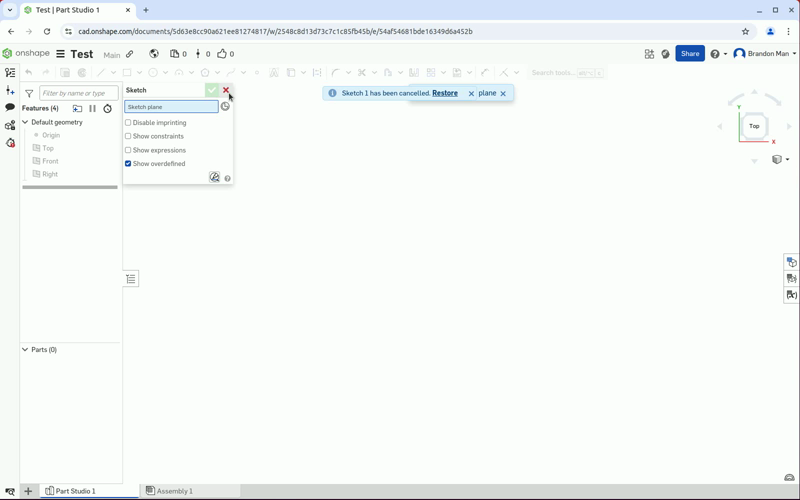
mouse_move(73, 150)
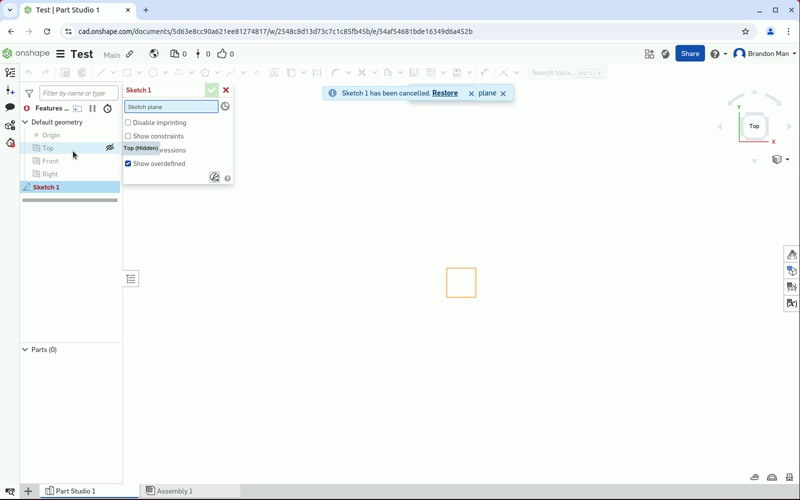
click(73, 150)
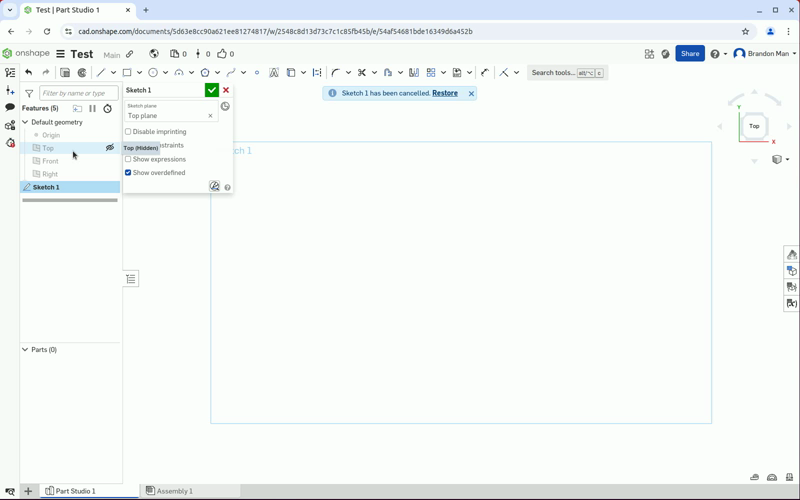
mouse_move(73, 352)
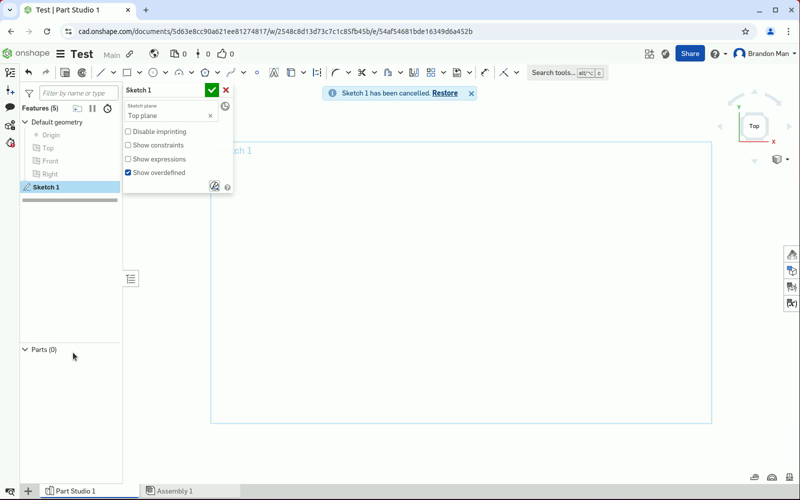
key(y)
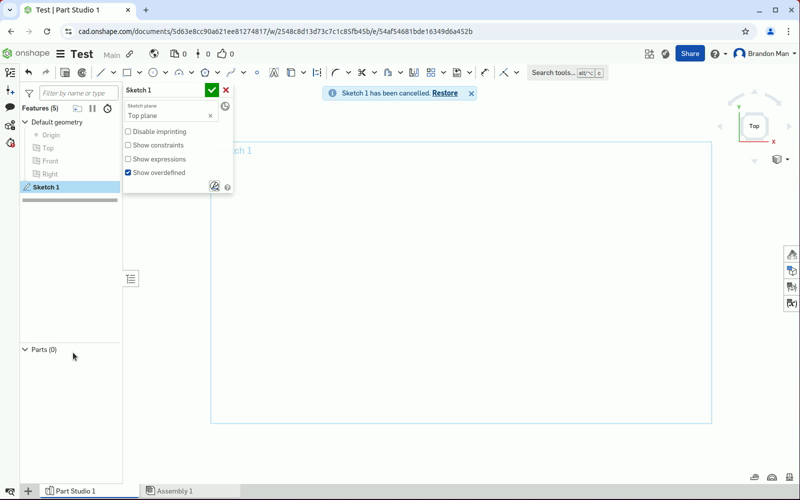
key(l)
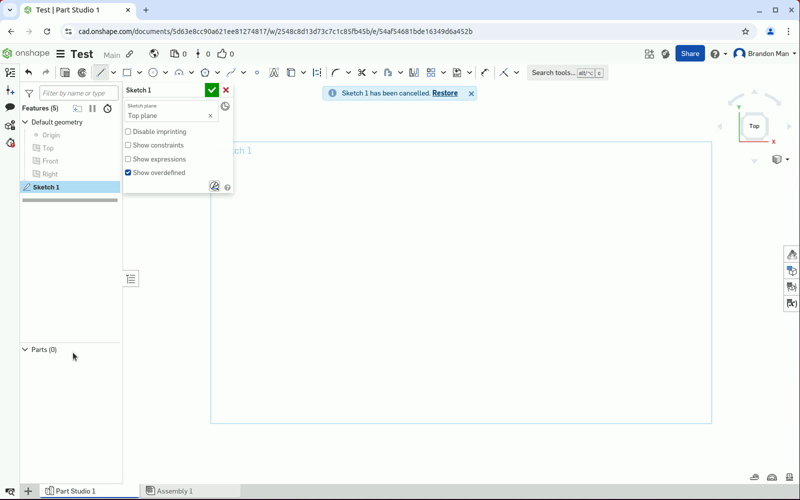
key_down(shift)
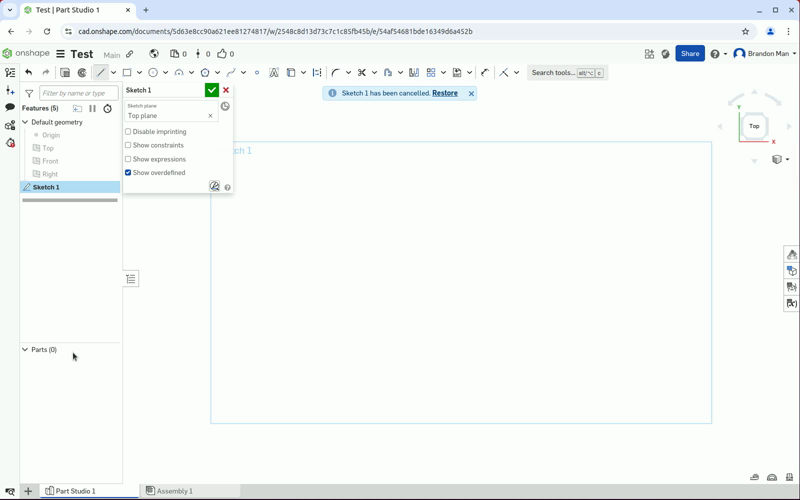
mouse_move(420, 305)
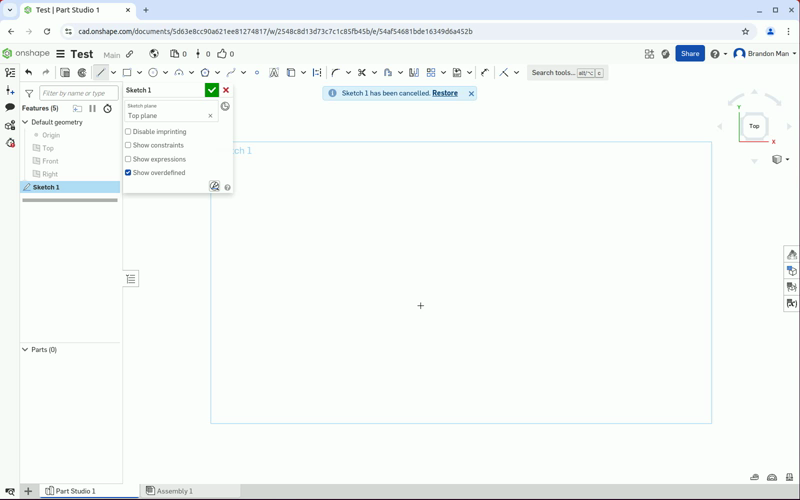
click(420, 305)
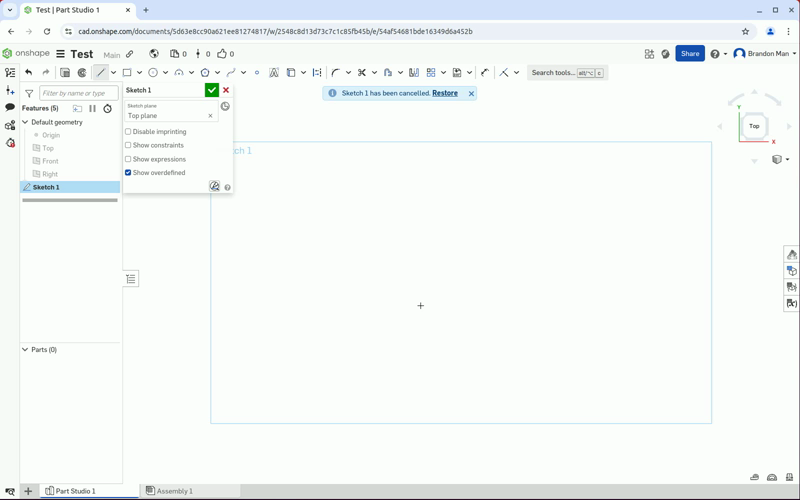
key_up(shift)
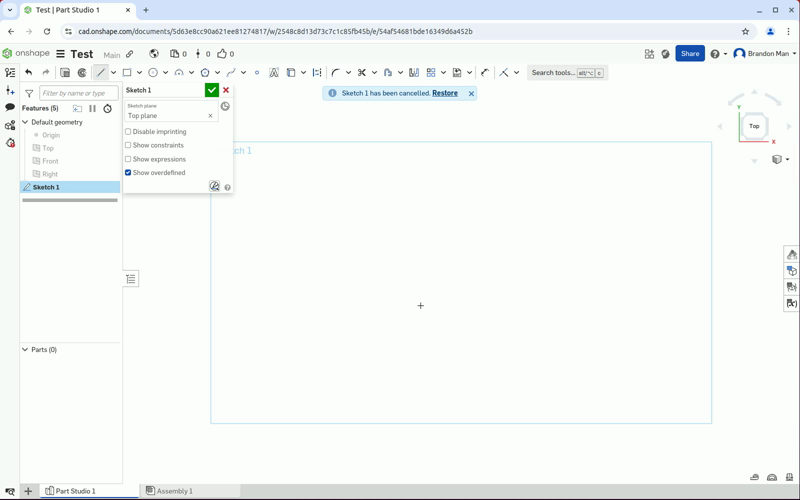
key_down(shift)
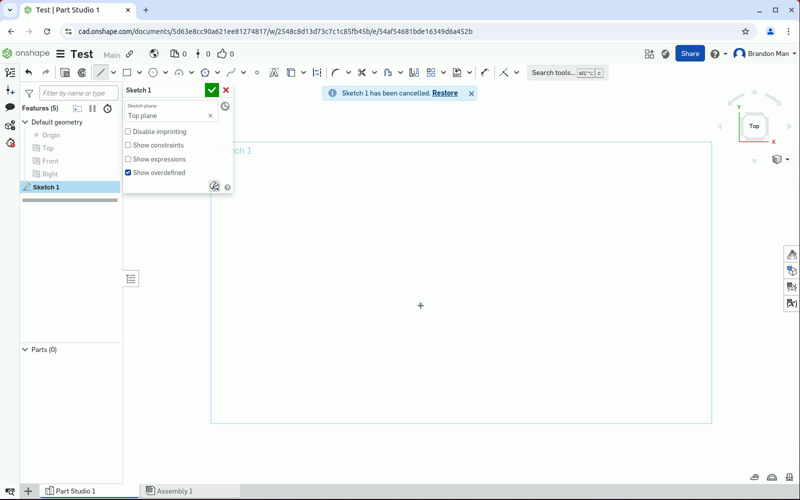
mouse_move(499, 305)
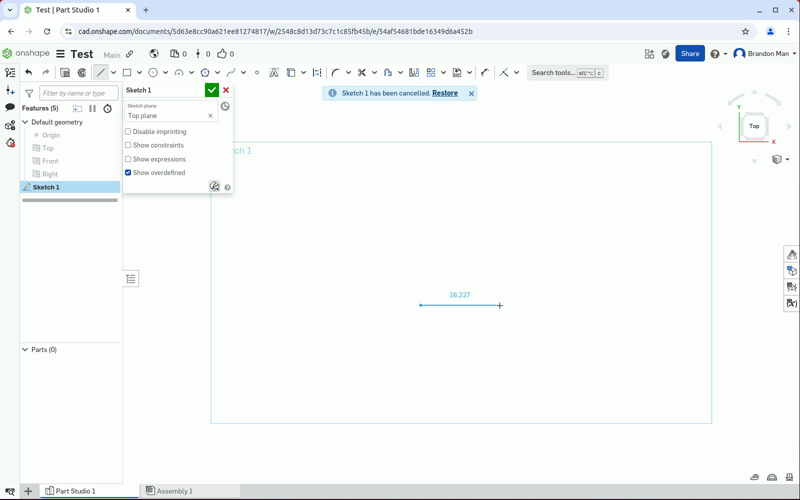
click(499, 305)
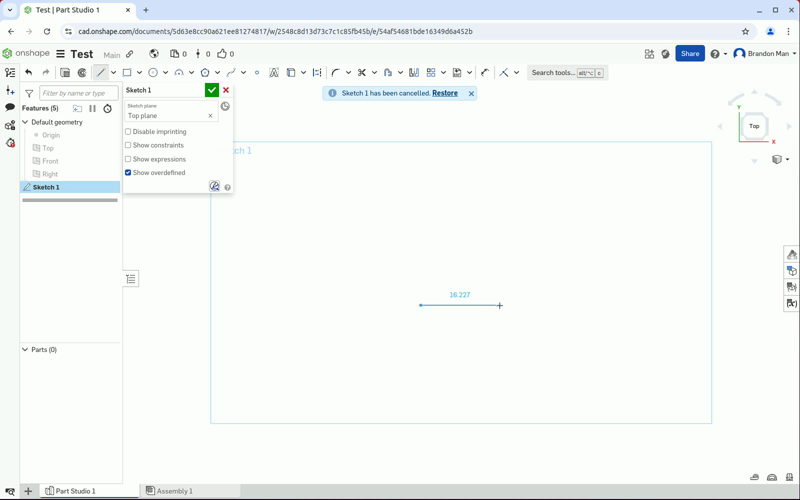
key_up(shift)
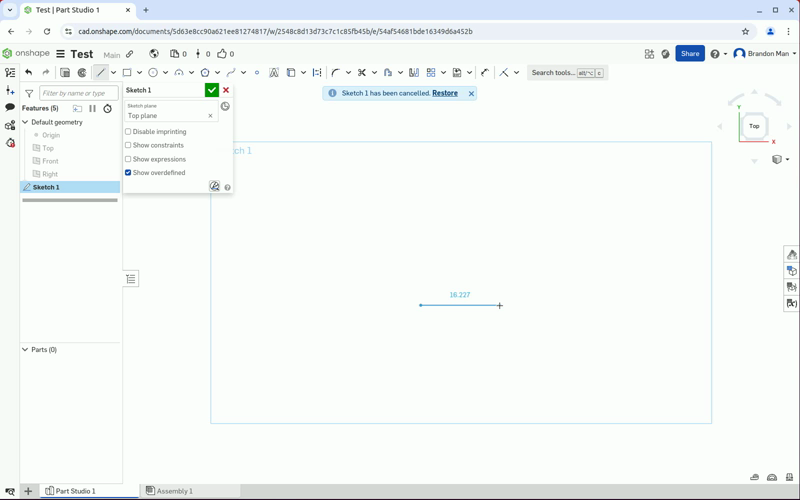
key_down(shift)
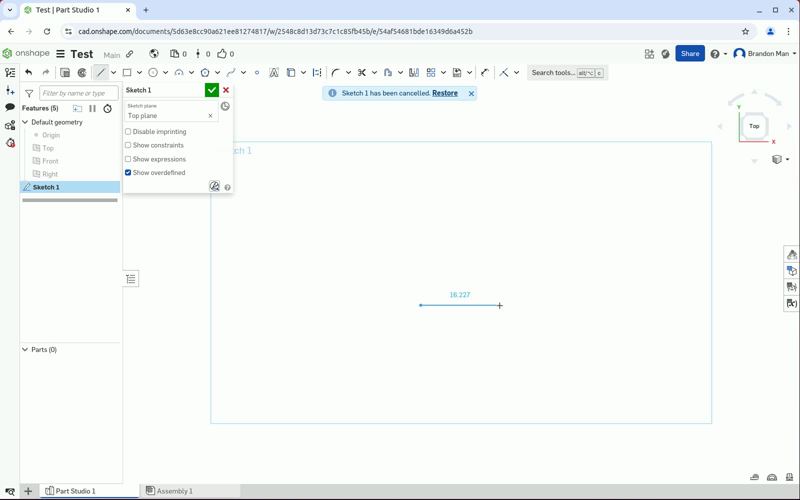
mouse_move(529, 305)
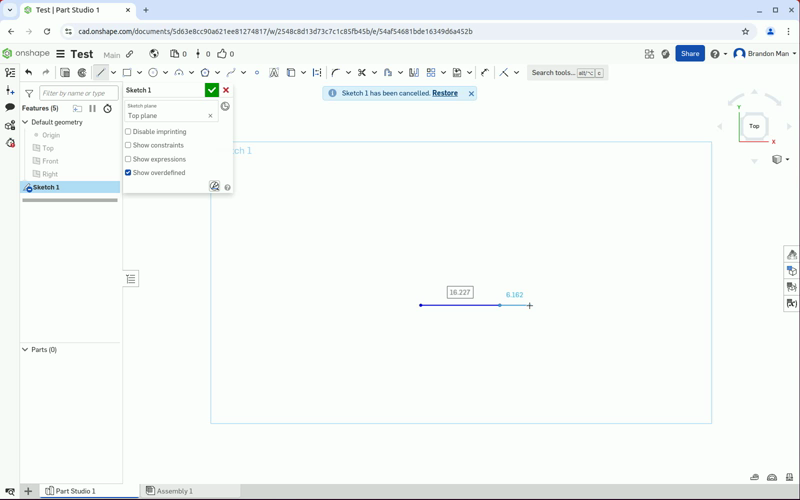
mouse_move(499, 260)
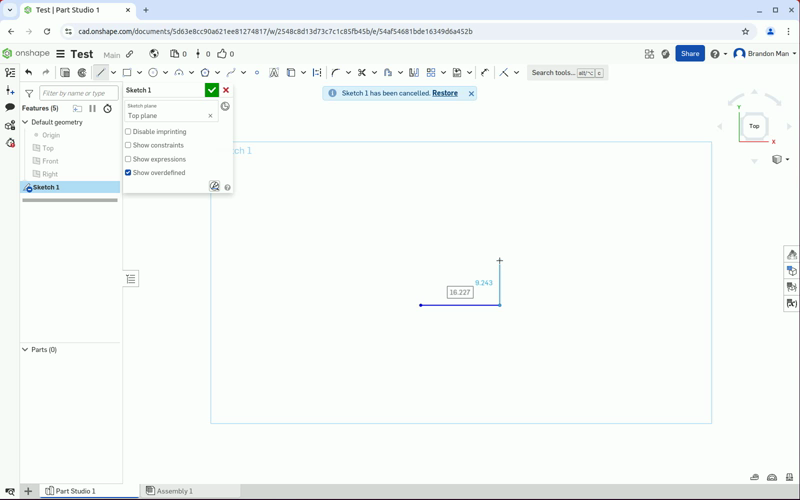
click(499, 260)
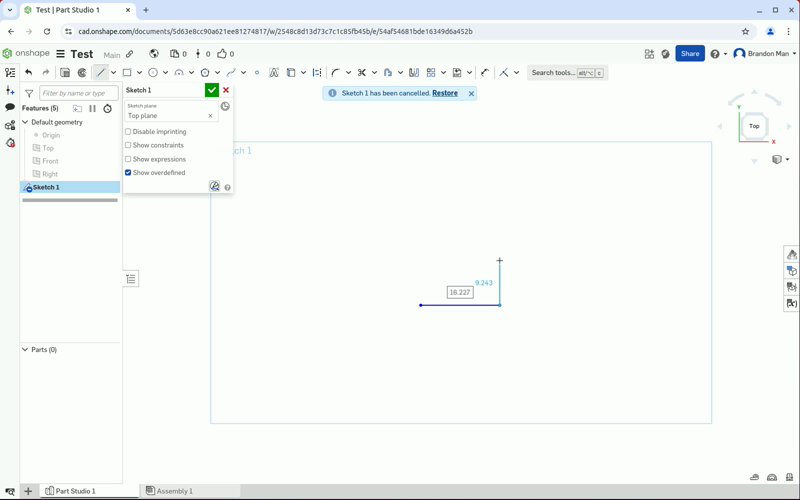
key_up(shift)
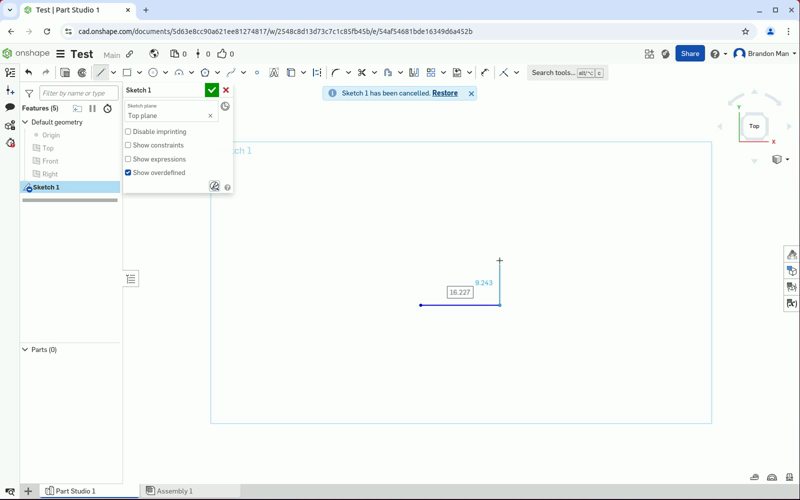
key_down(shift)
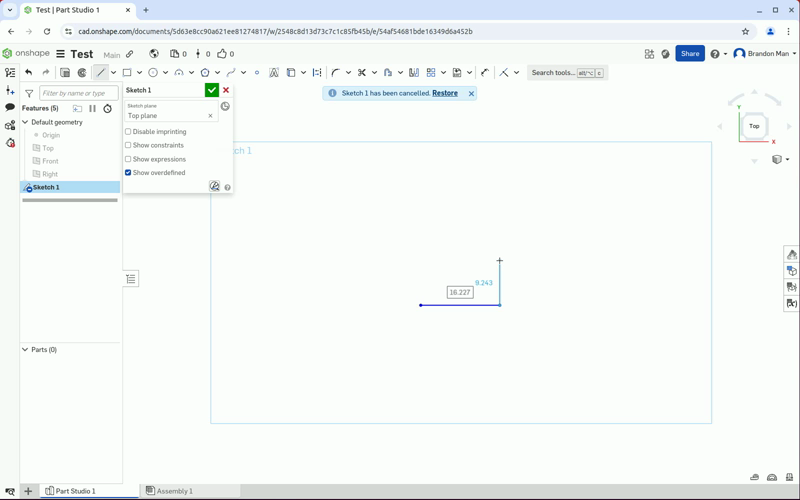
mouse_move(420, 260)
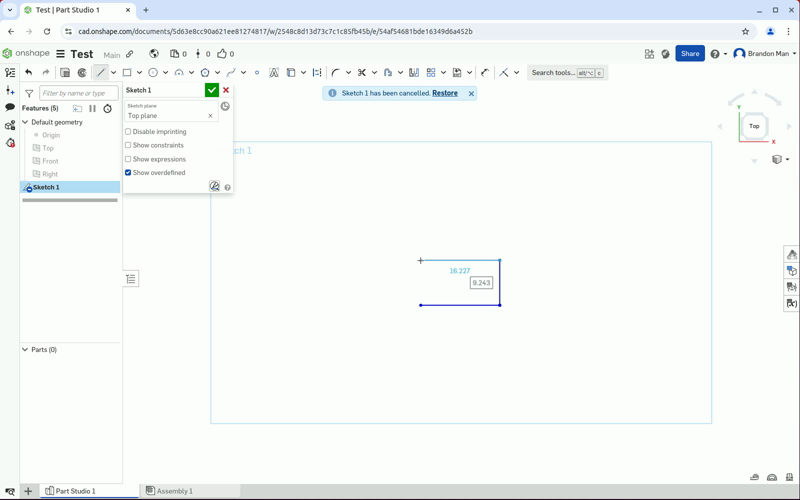
click(420, 260)
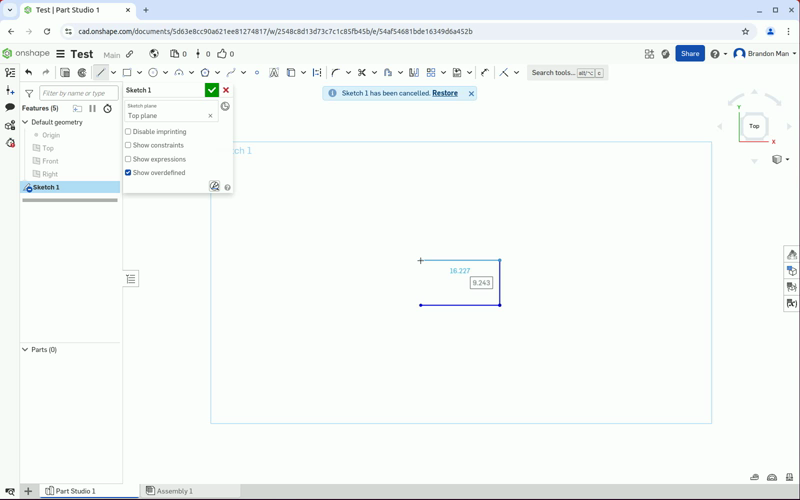
key_up(shift)
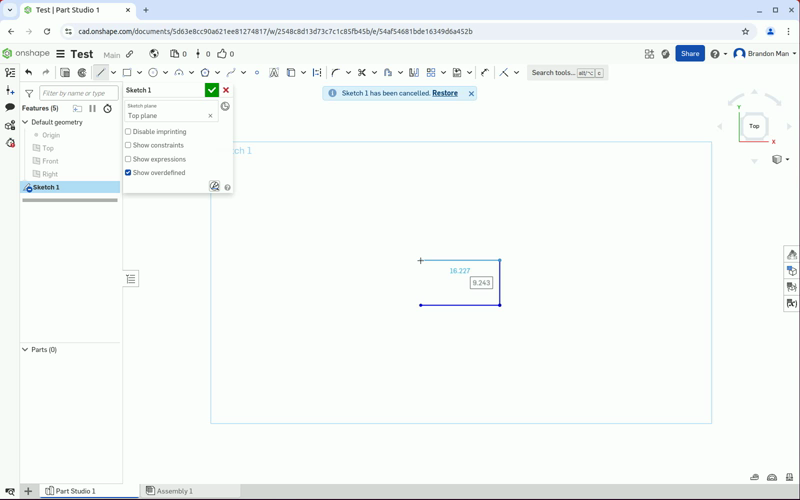
mouse_move(450, 260)
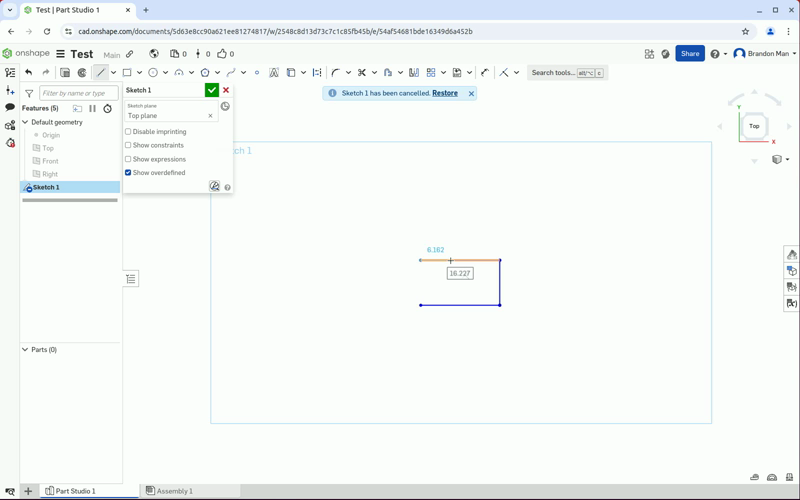
key_down(shift)
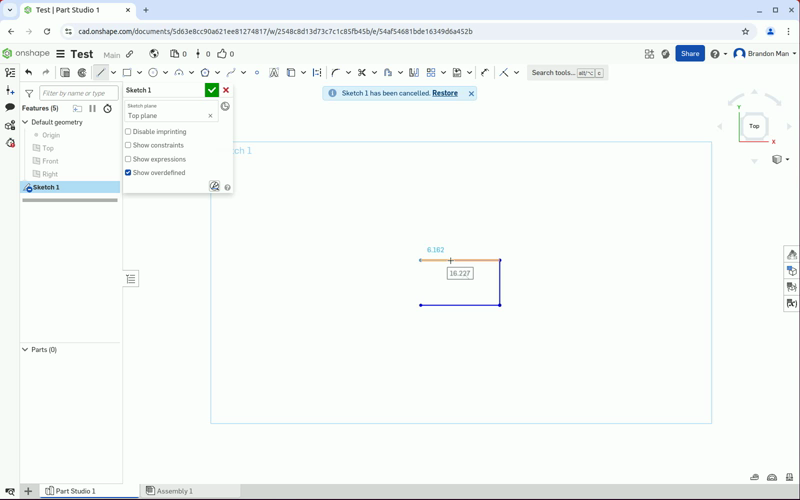
mouse_move(420, 305)
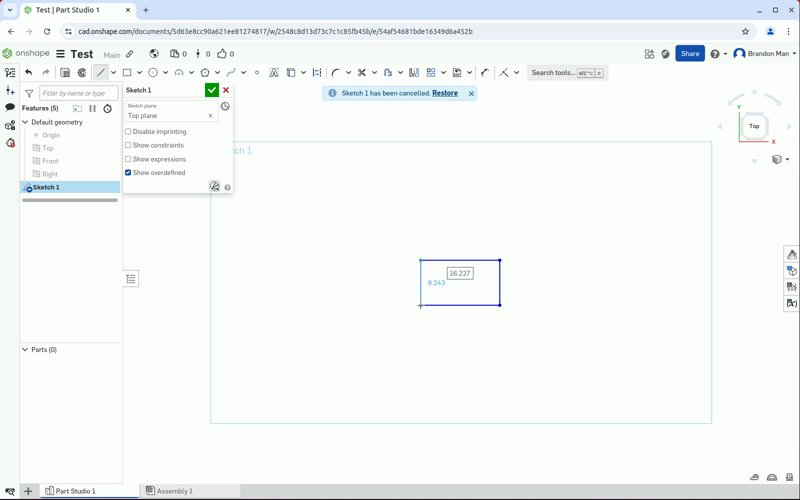
key_up(shift)
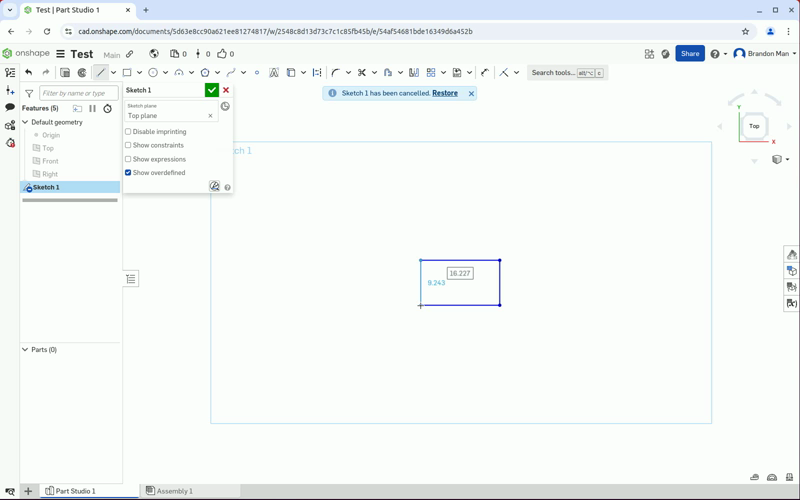
click(420, 305)
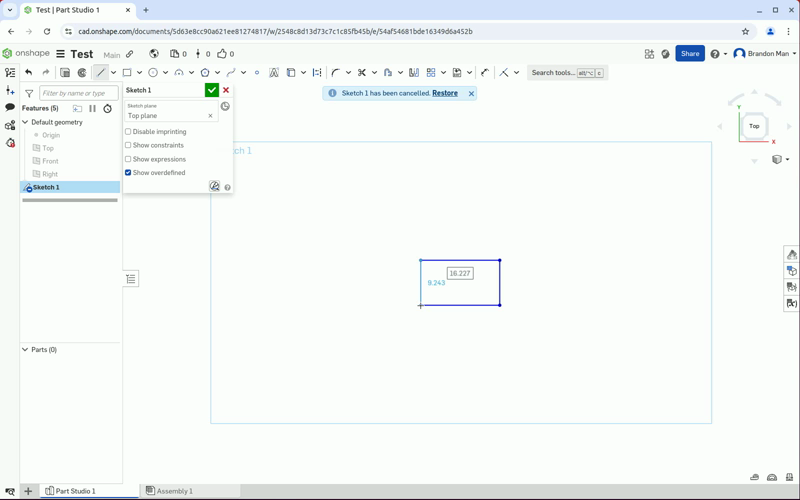
key(esc)
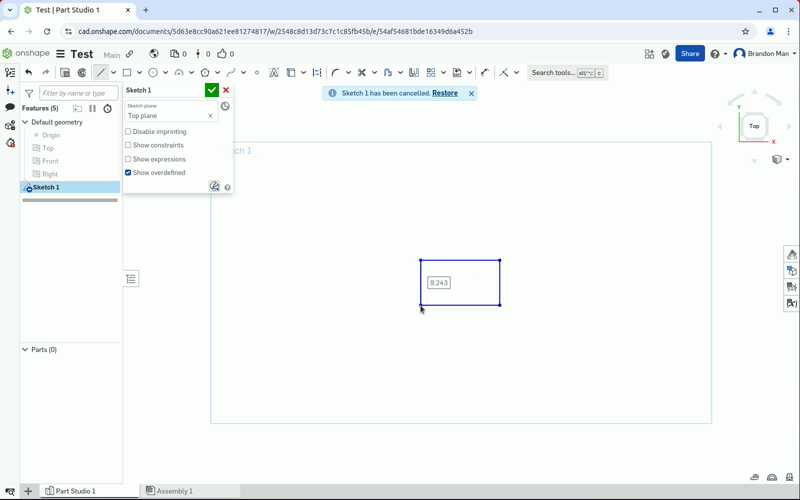
mouse_move(442, 286)
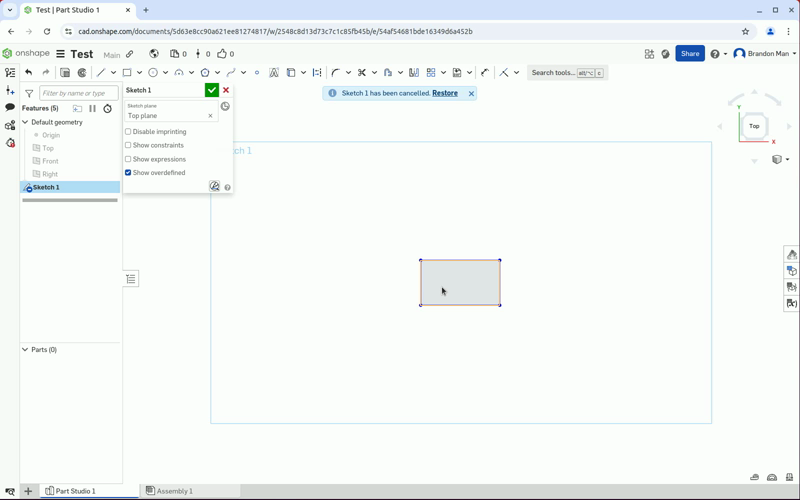
click(442, 286)
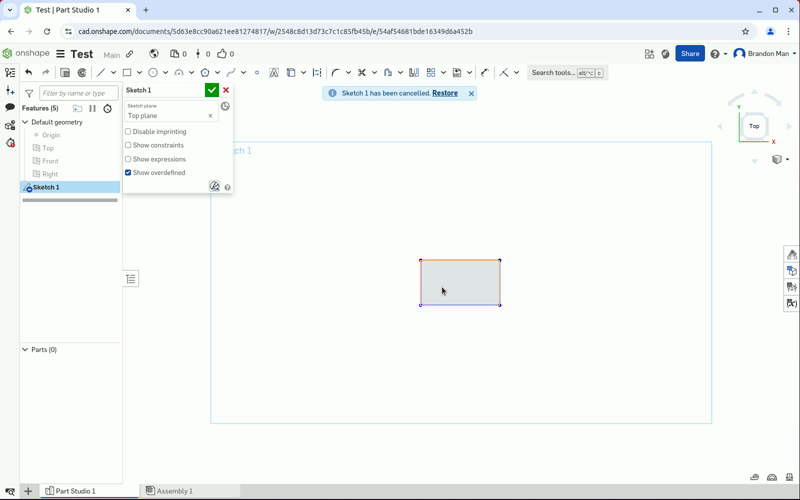
mouse_move(73, 352)
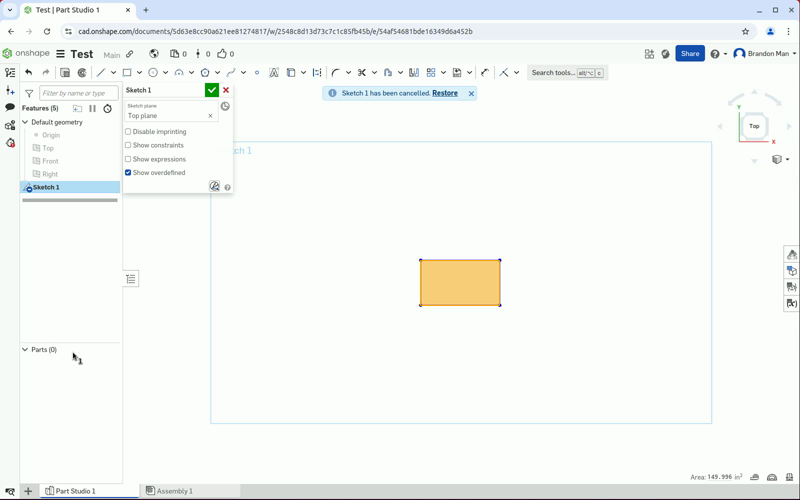
key(shift+y)
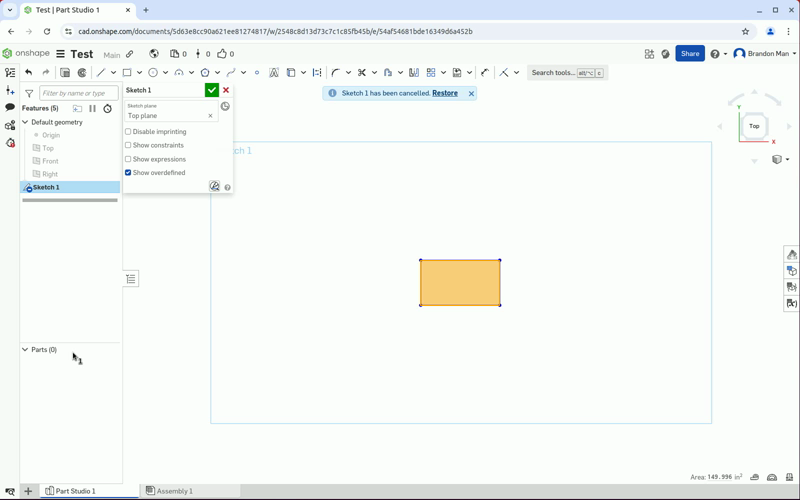
key(shift+e)
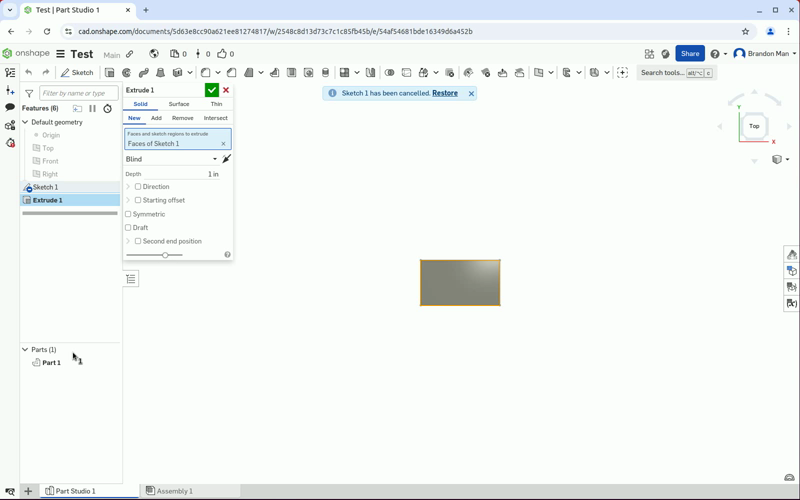
mouse_move(143, 106)
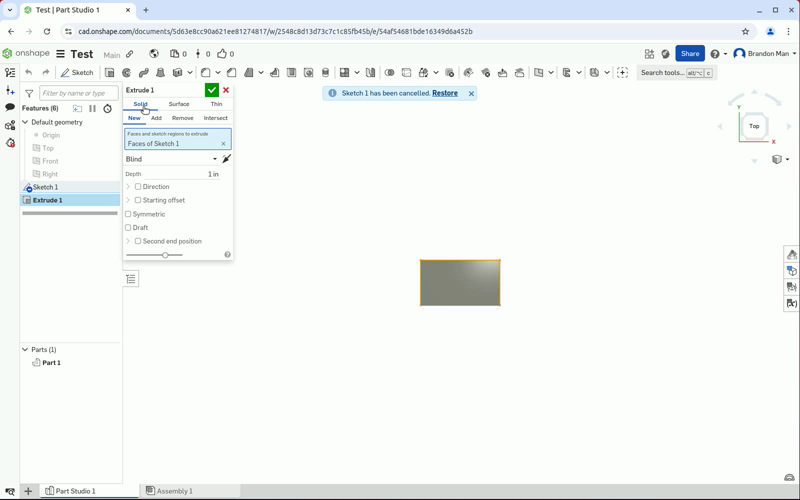
click(143, 106)
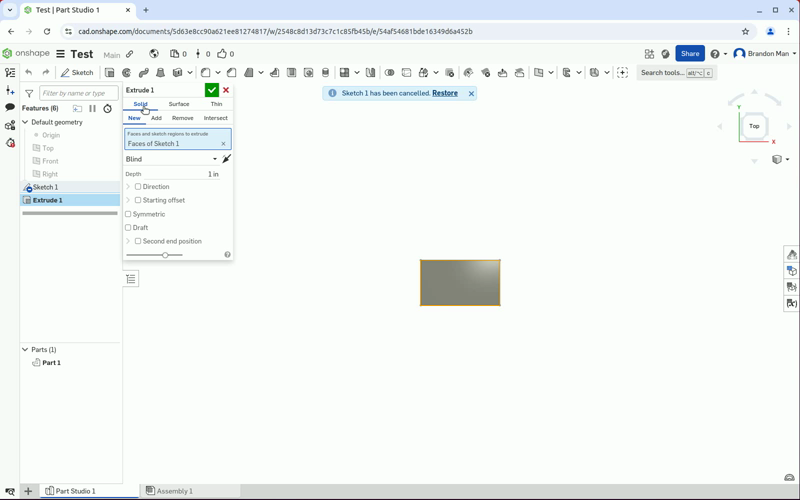
mouse_move(137, 120)
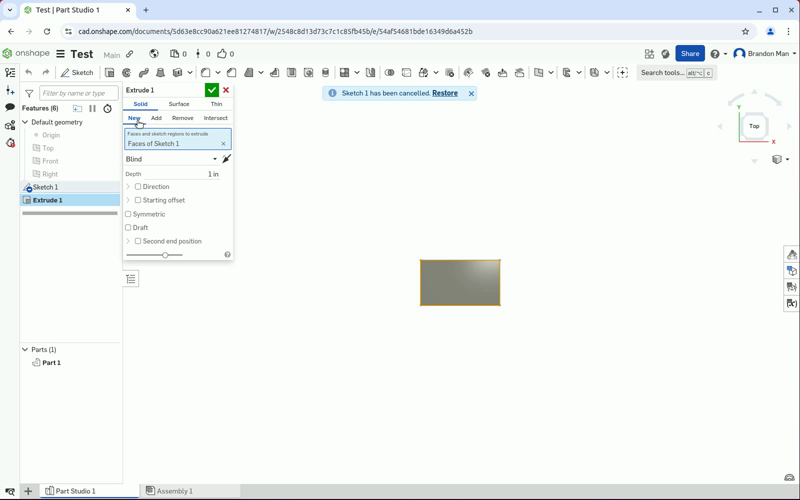
click(137, 120)
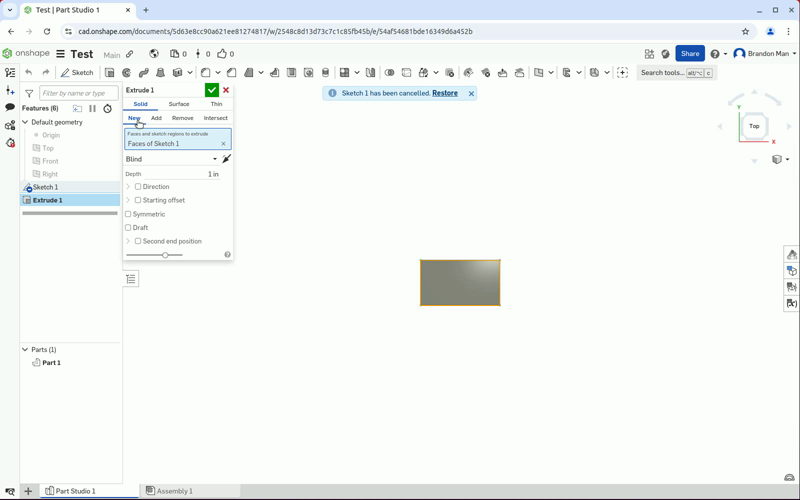
key(tab, 4)
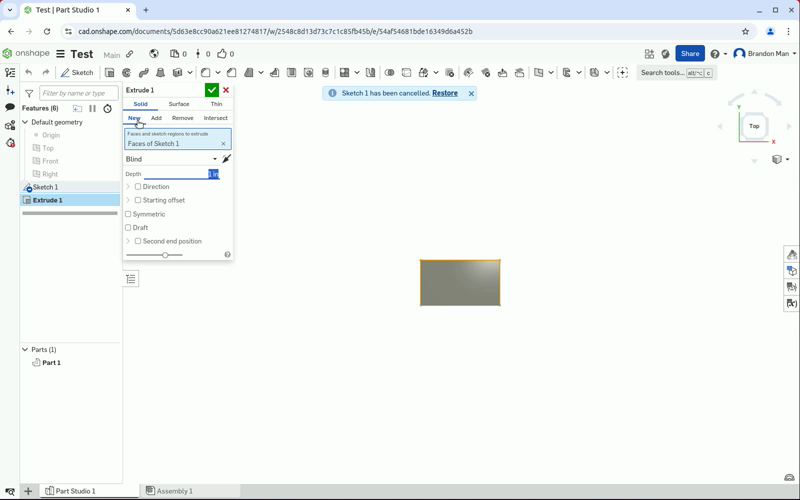
text(23.108)
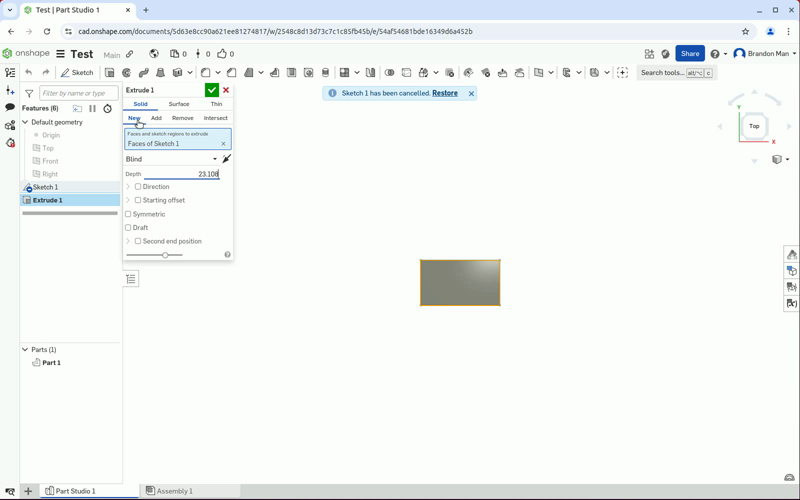
key(enter)
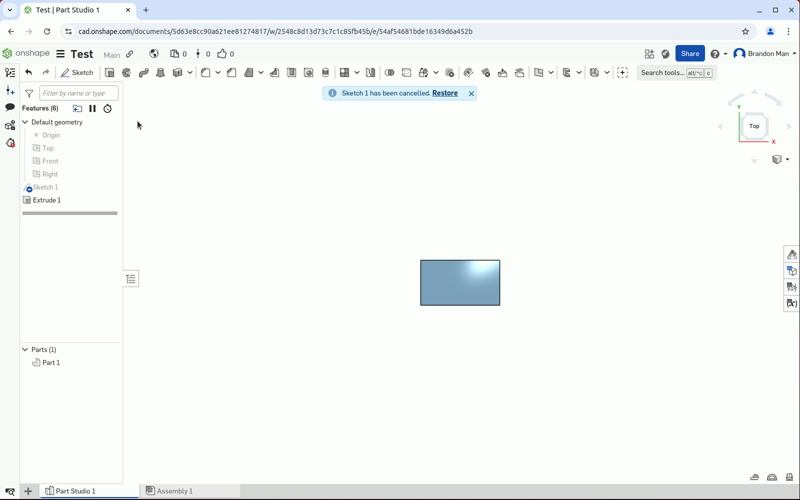
key(shift+h)
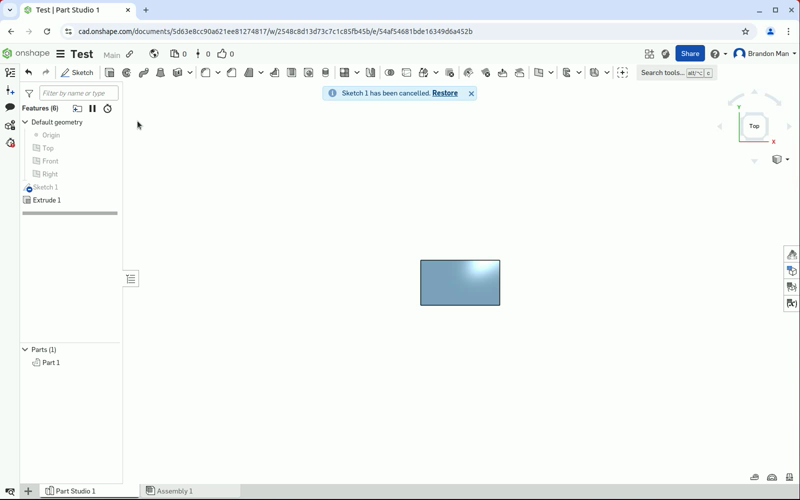
key(shift+h)
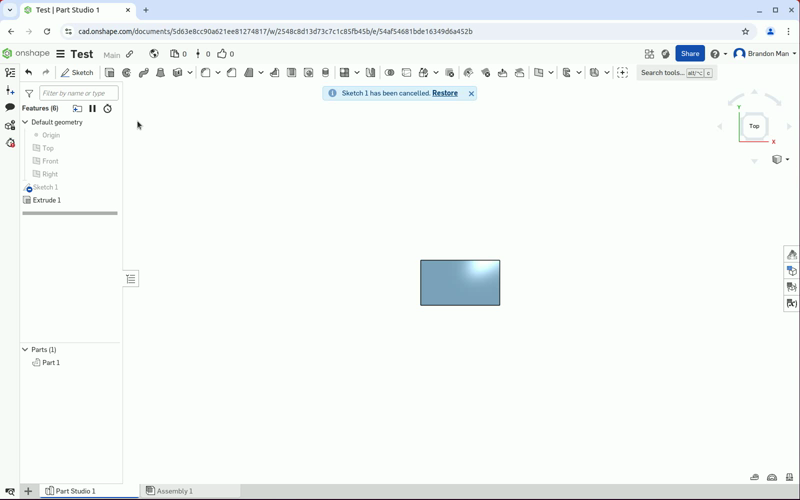
mouse_move(73, 189)
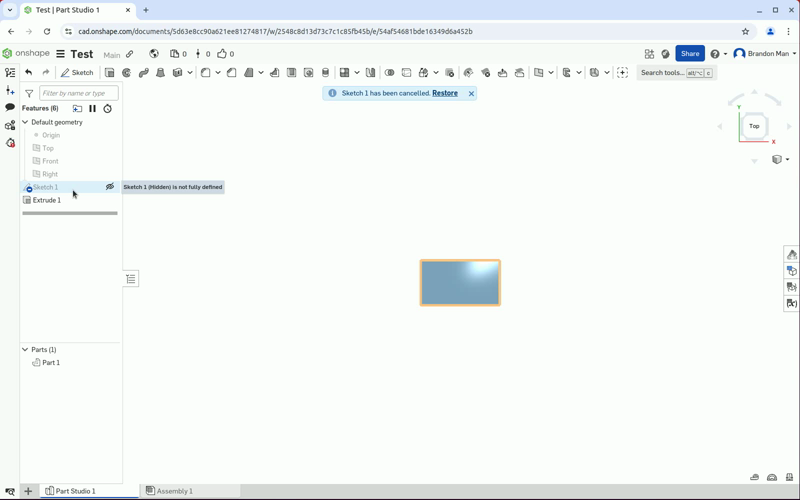
click(73, 189)
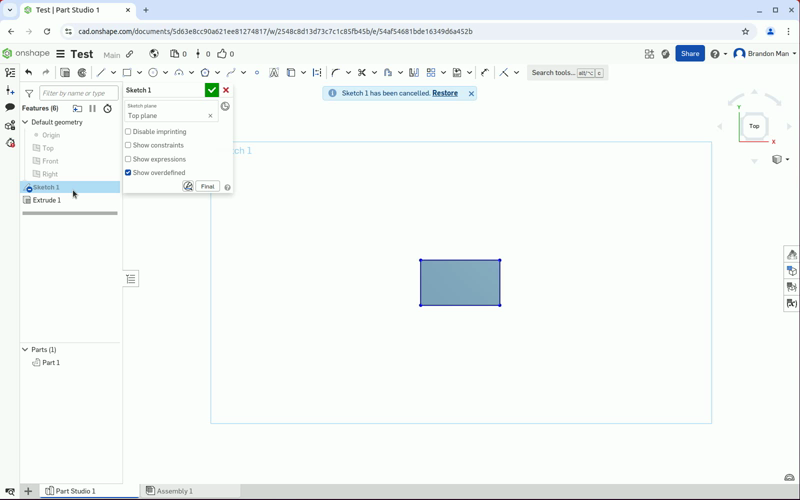
mouse_move(229, 92)
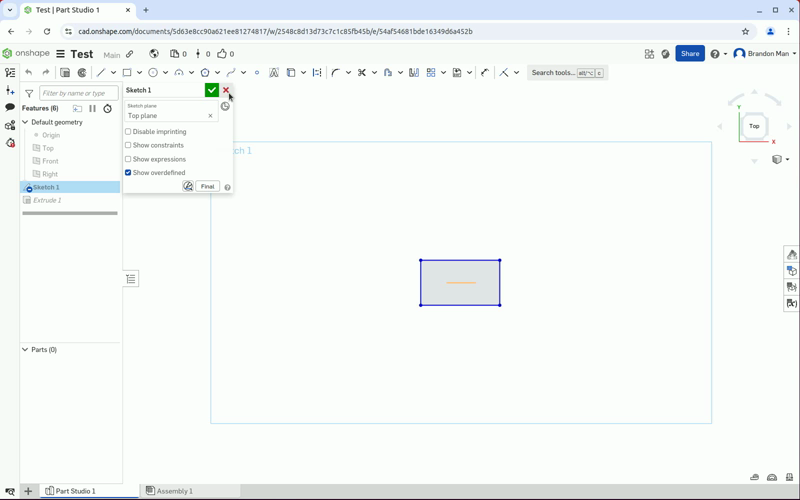
click(229, 92)
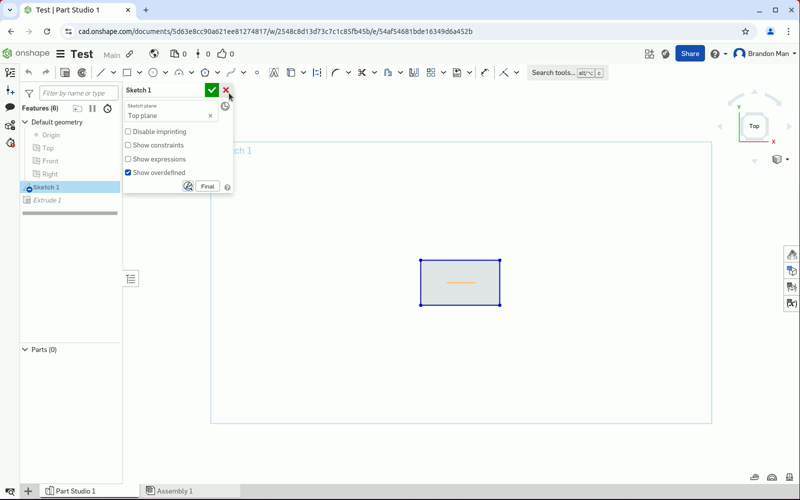
key(shift+s)
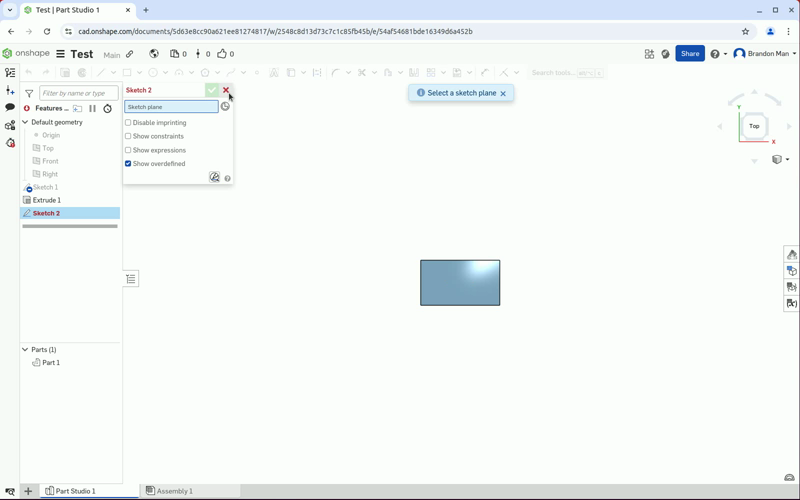
mouse_move(73, 150)
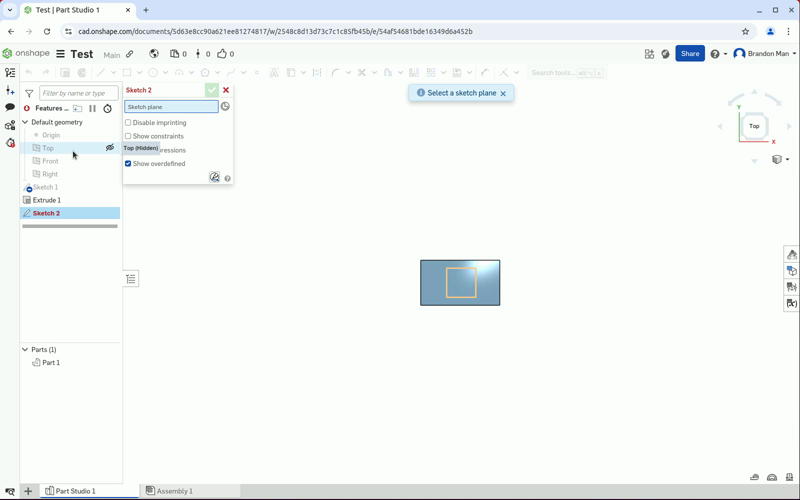
click(73, 150)
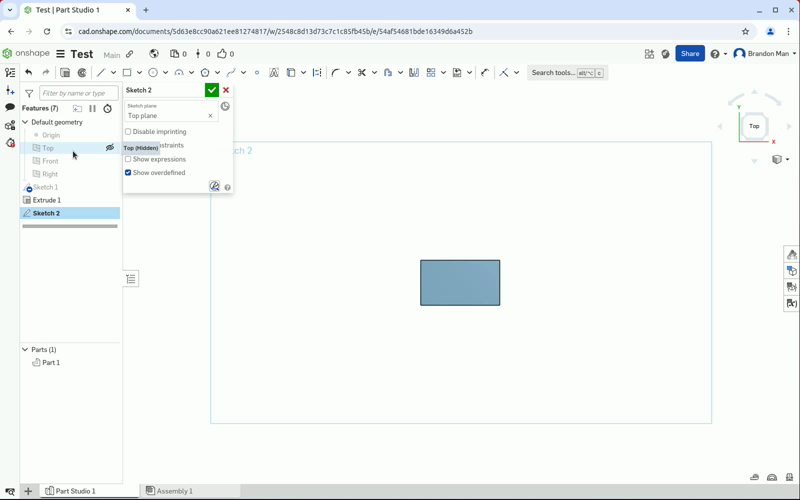
mouse_move(73, 352)
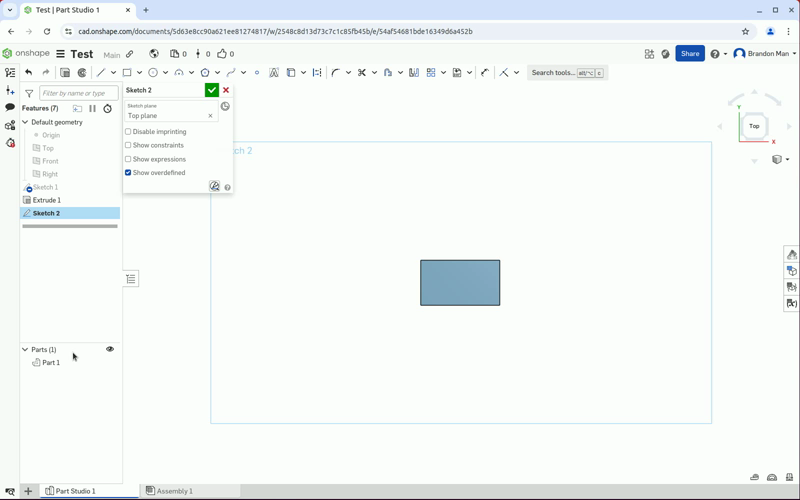
key(y)
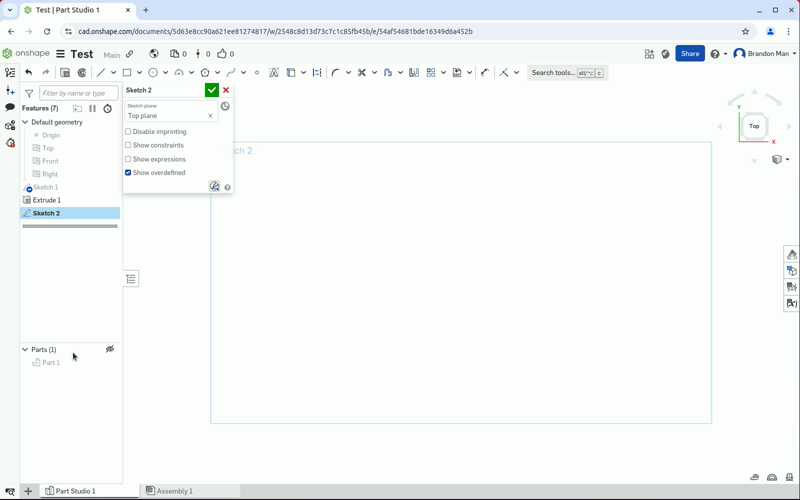
key(l)
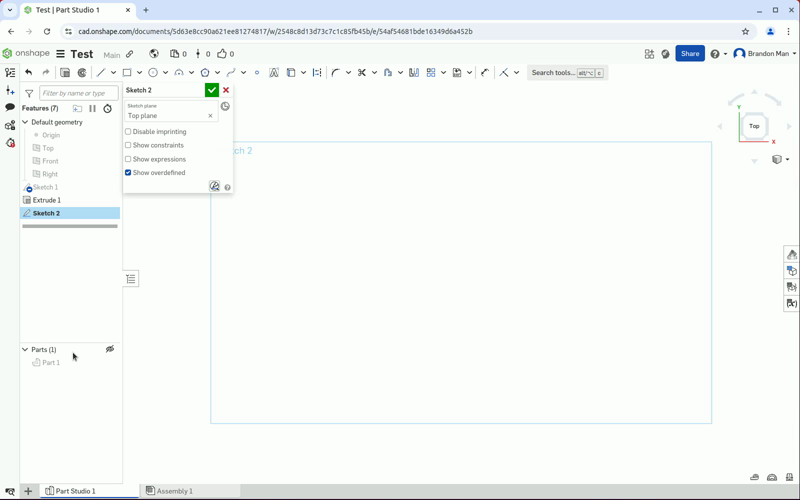
key_down(shift)
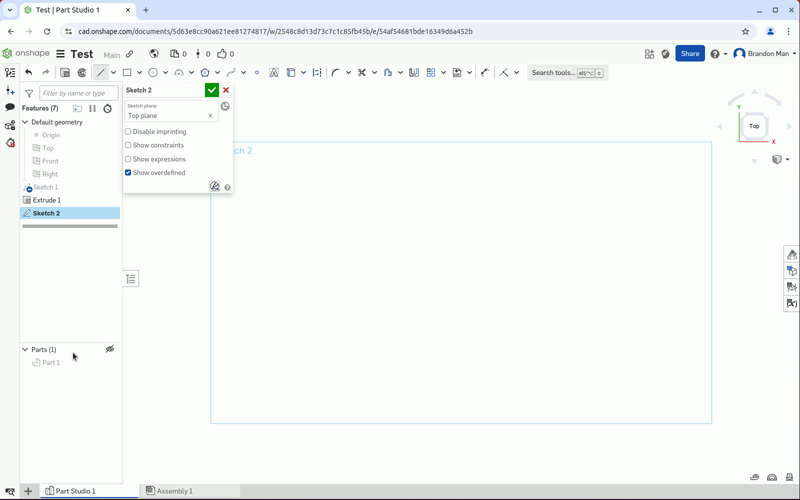
mouse_move(420, 305)
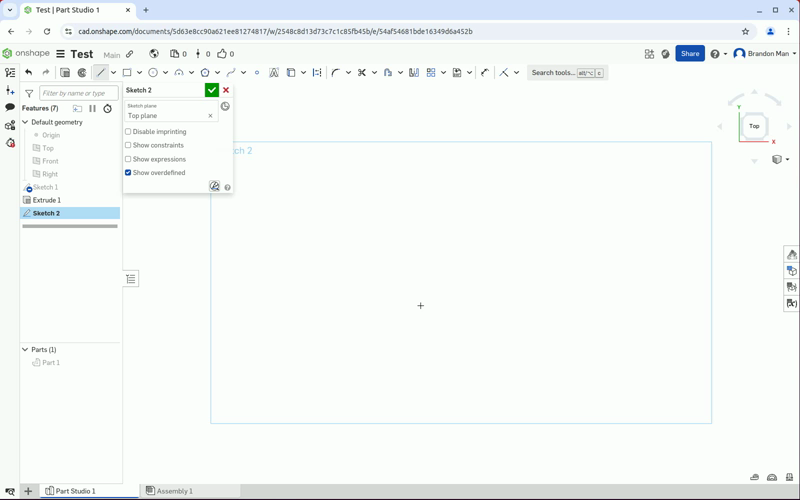
click(420, 305)
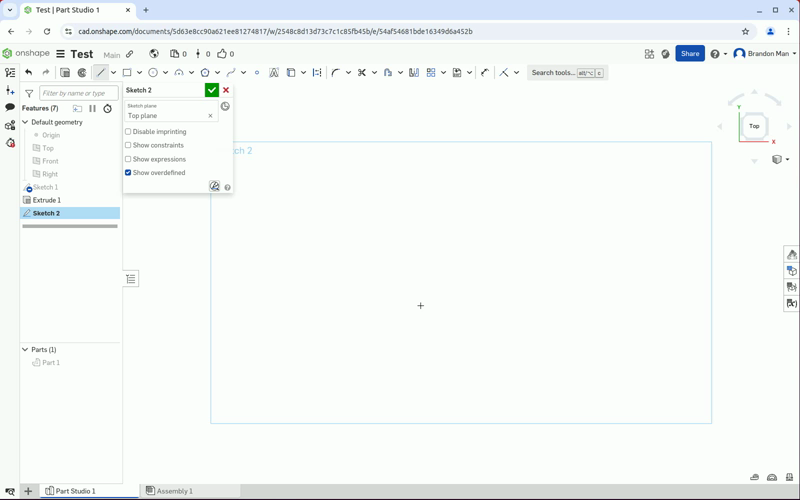
key_up(shift)
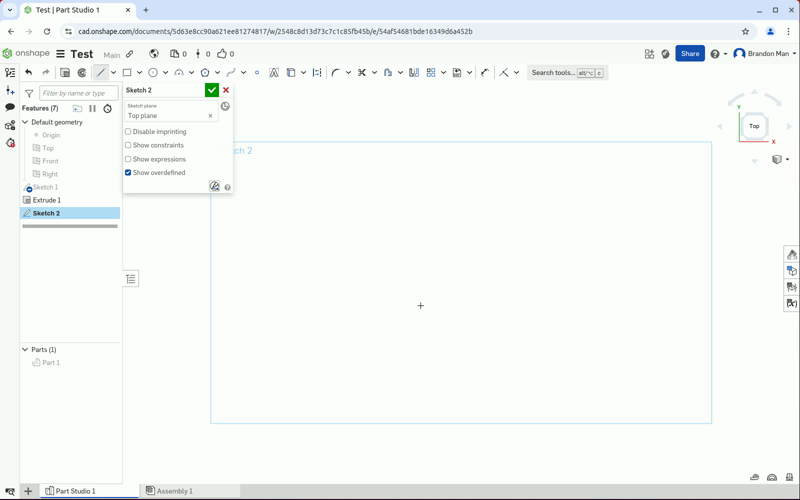
key_down(shift)
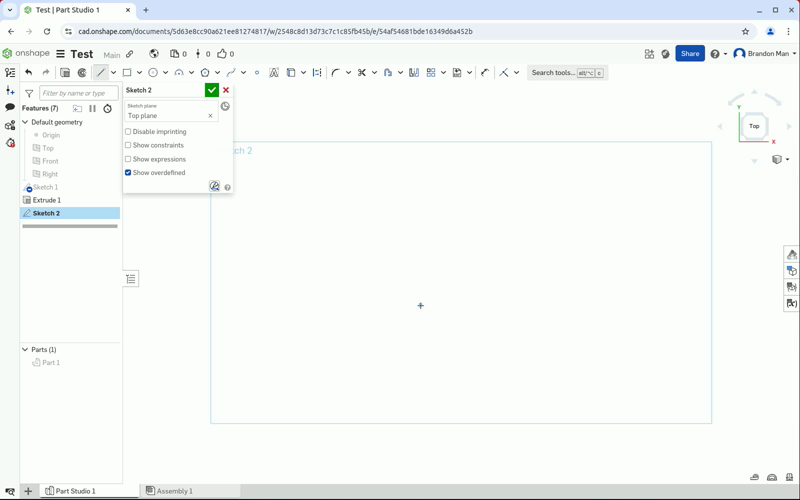
mouse_move(499, 305)
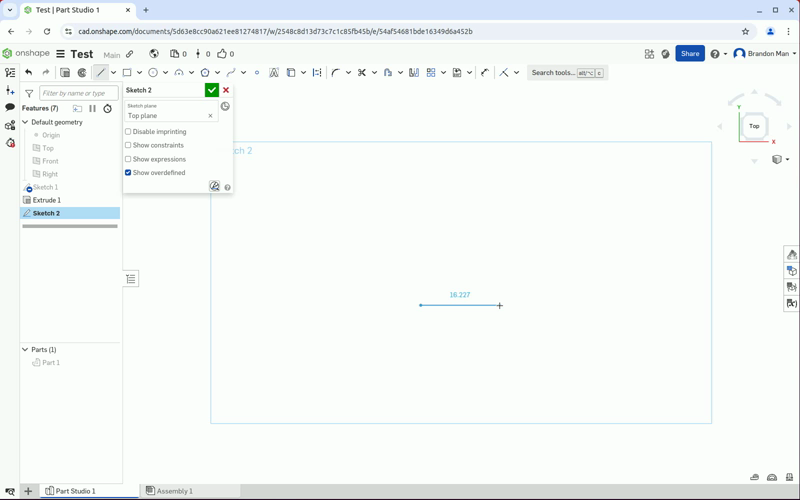
click(499, 305)
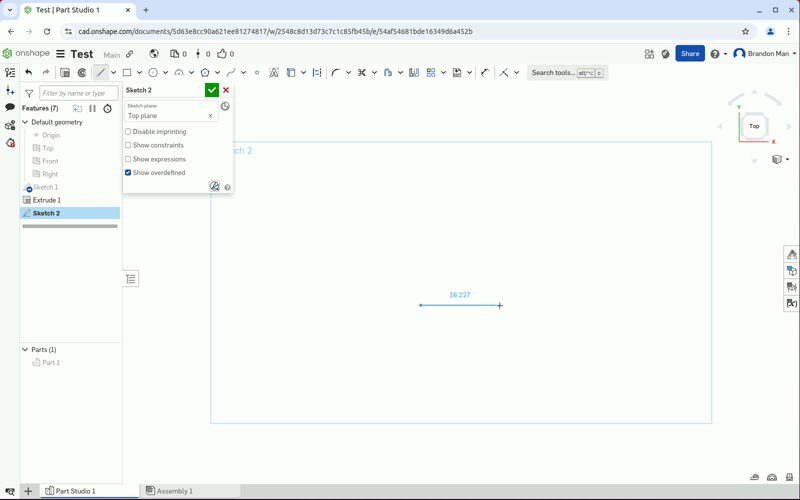
key_up(shift)
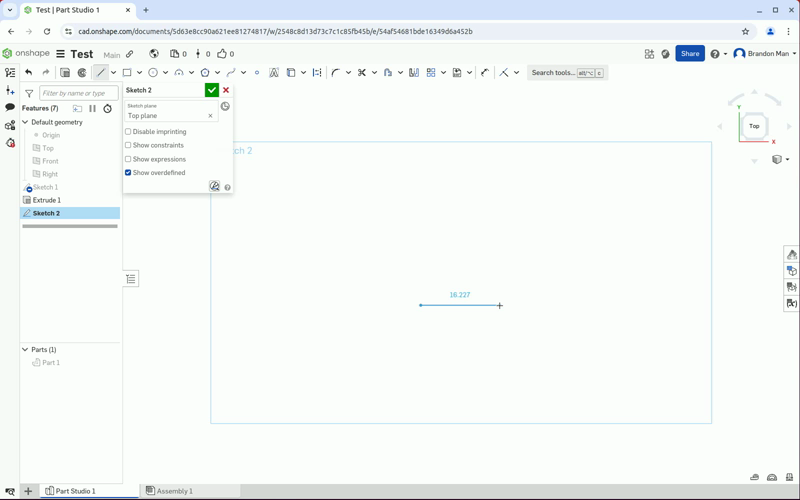
key_down(shift)
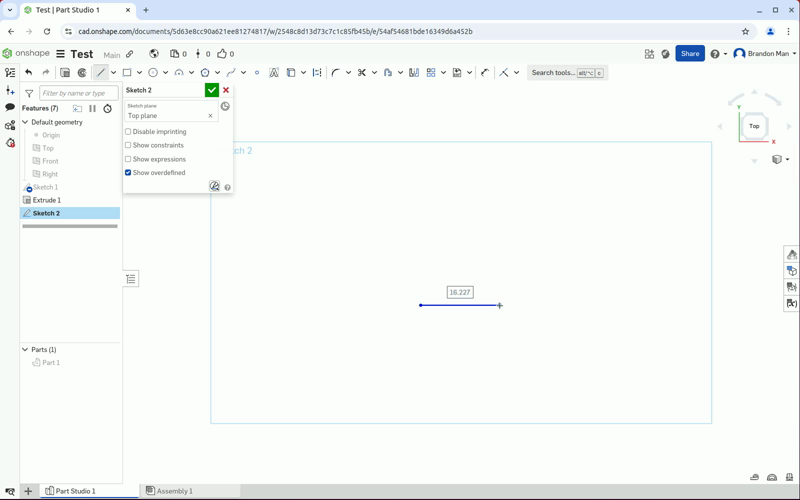
mouse_move(529, 305)
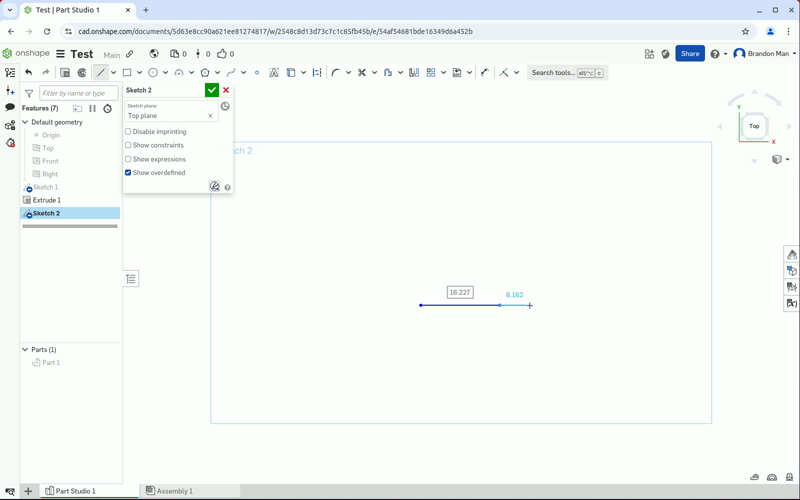
mouse_move(499, 260)
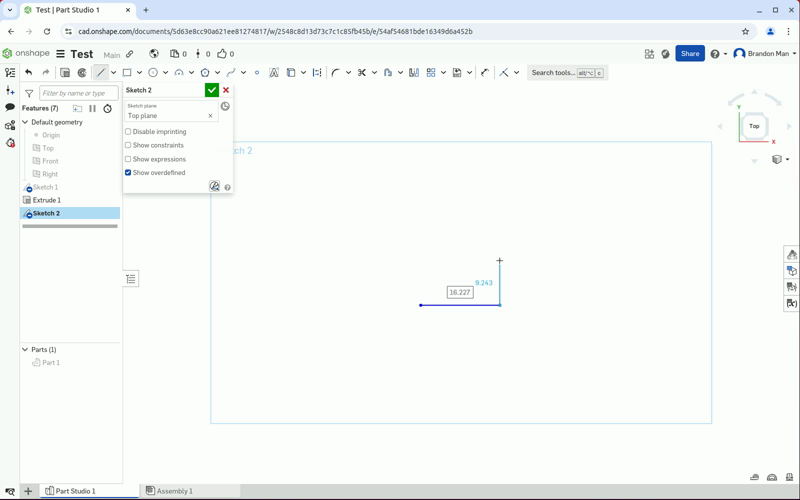
click(499, 260)
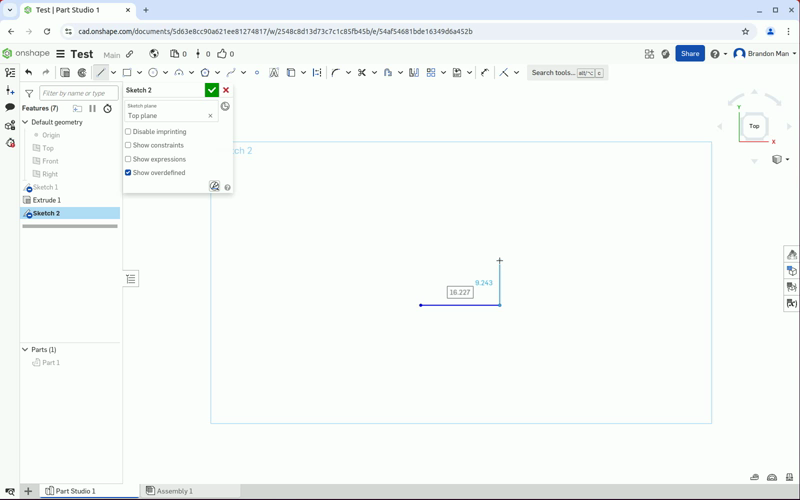
key_up(shift)
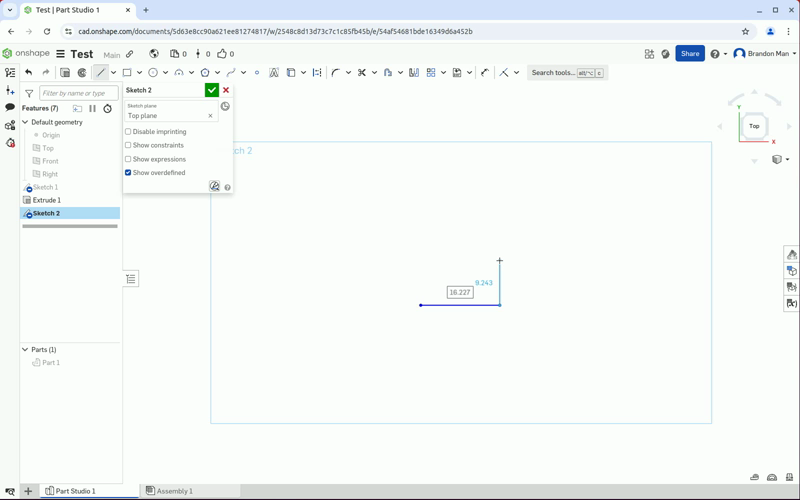
key_down(shift)
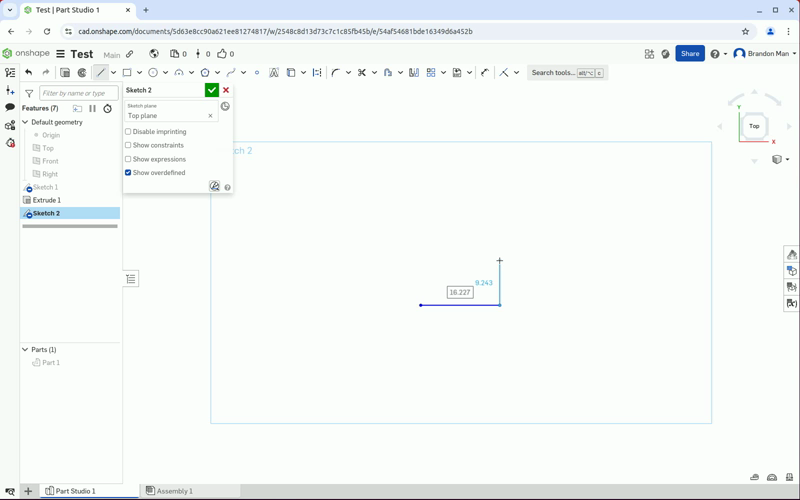
mouse_move(420, 260)
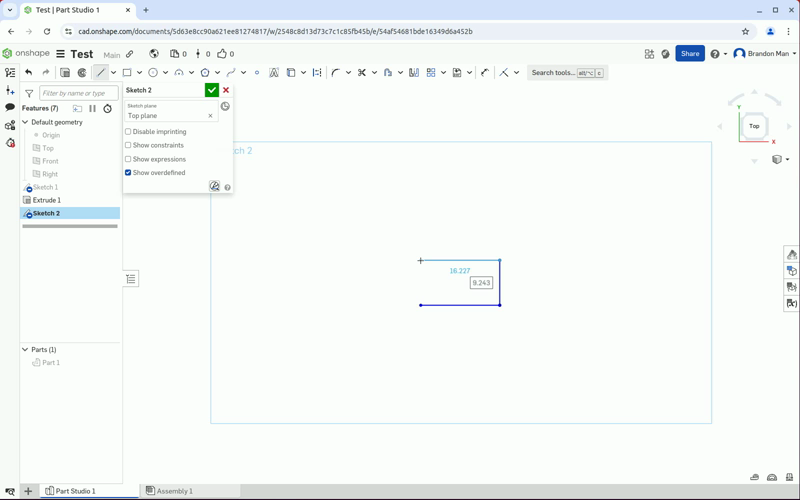
click(420, 260)
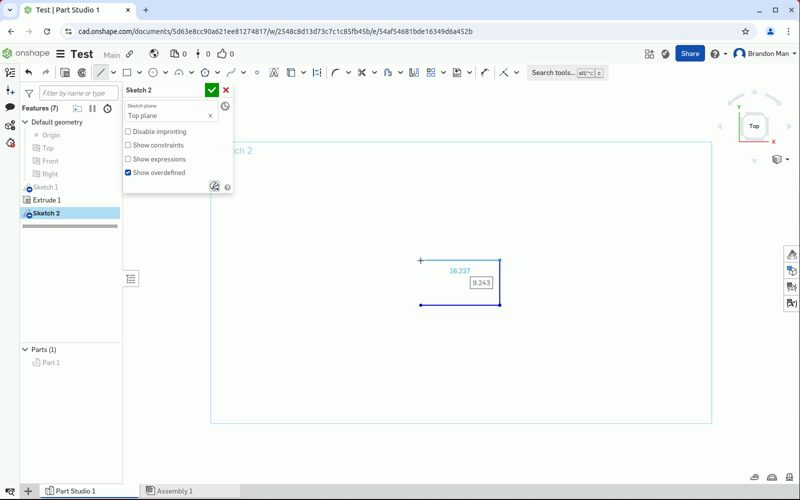
key_up(shift)
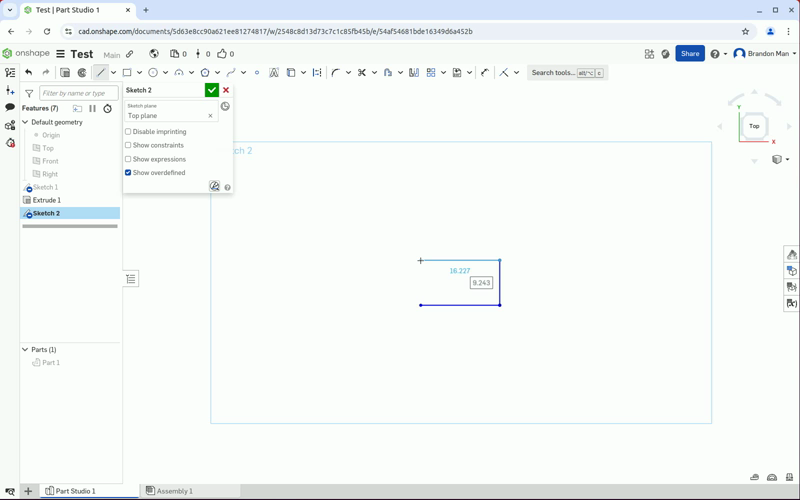
mouse_move(450, 260)
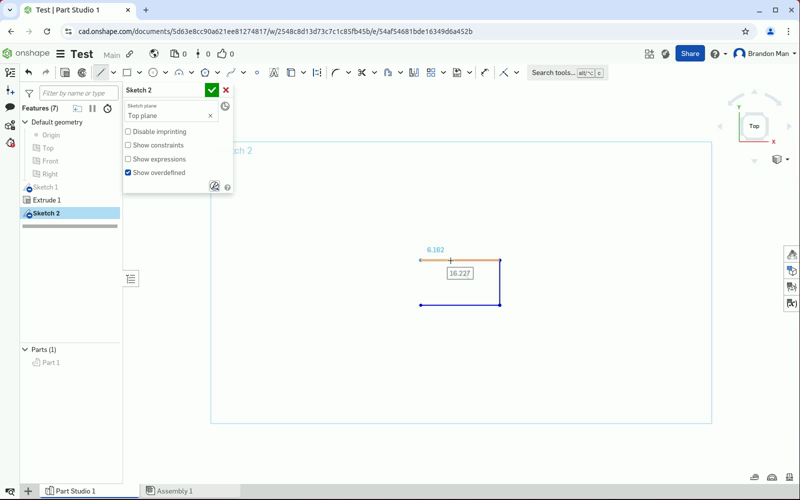
key_down(shift)
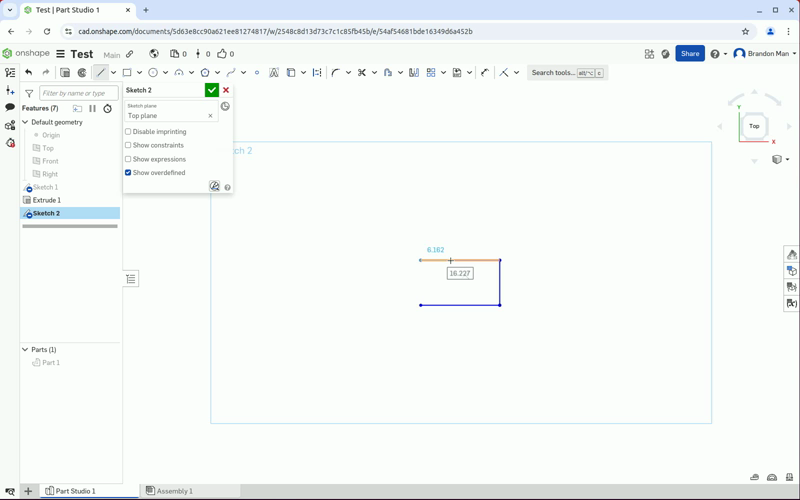
mouse_move(420, 305)
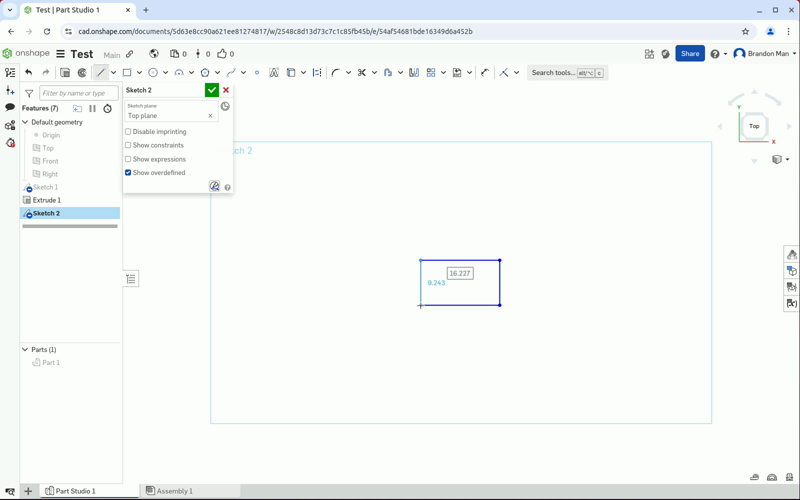
key_up(shift)
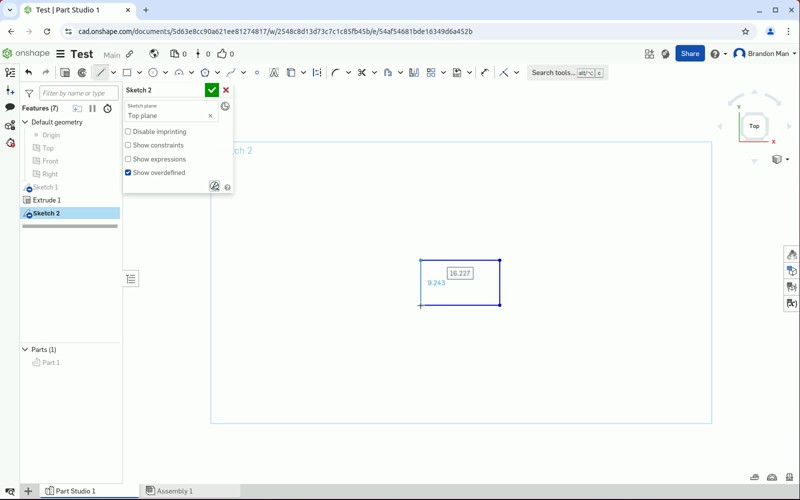
click(420, 305)
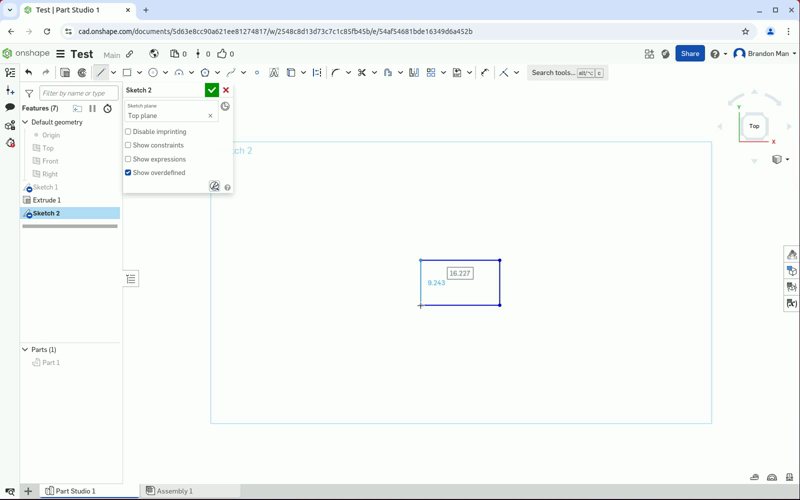
key(esc)
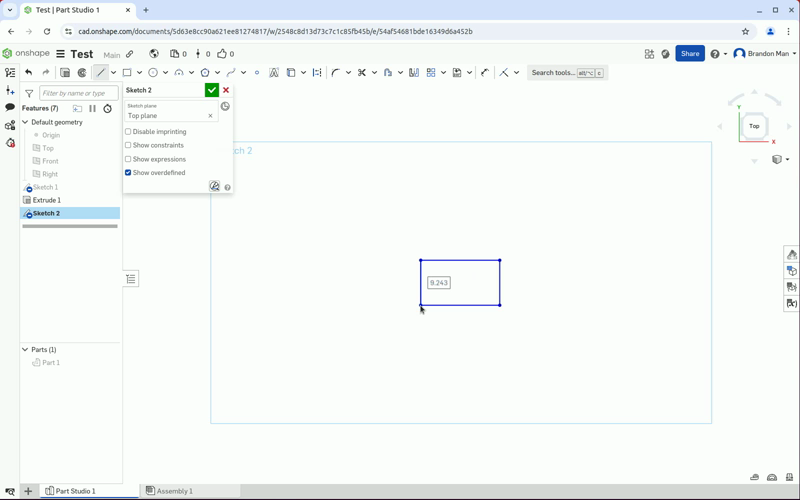
mouse_move(445, 286)
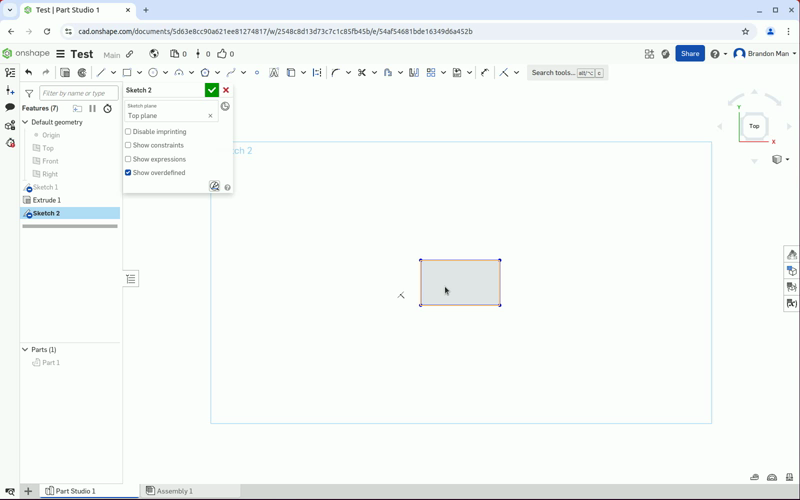
click(445, 286)
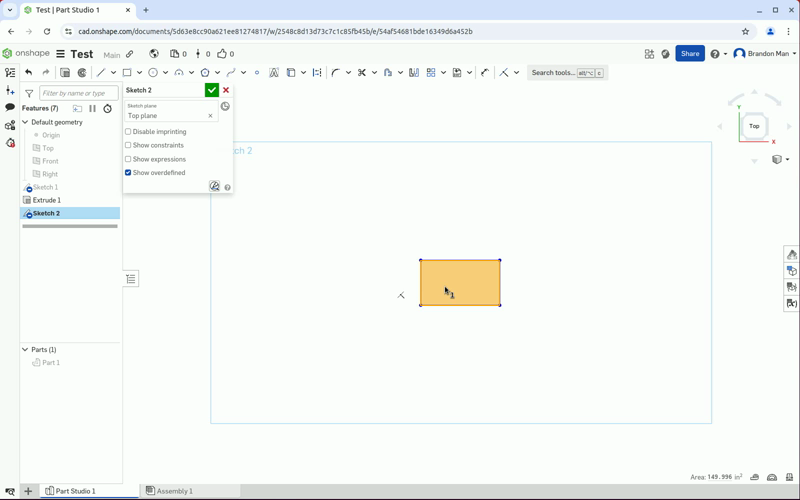
mouse_move(73, 352)
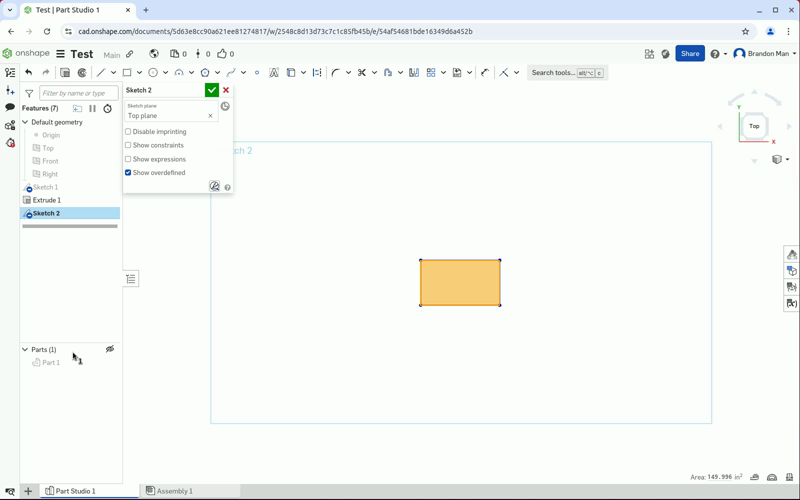
key(shift+y)
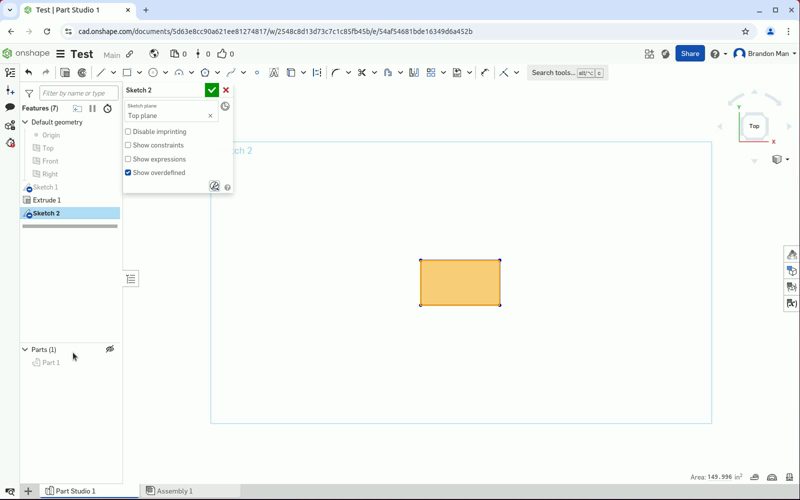
key(shift+e)
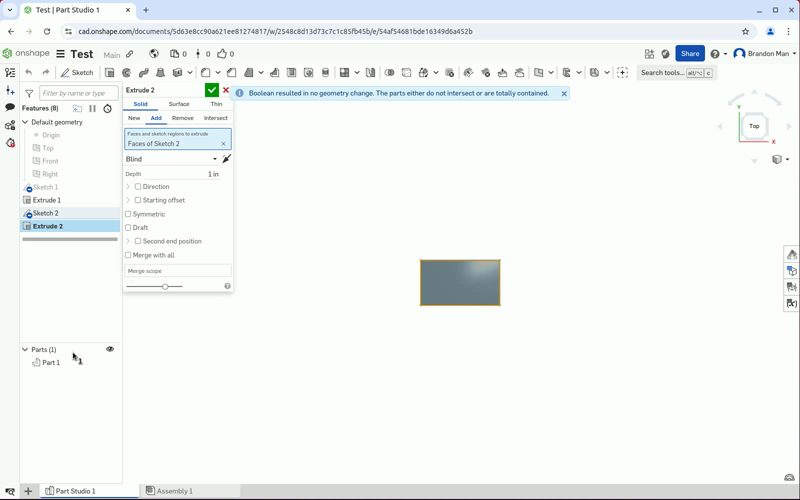
mouse_move(143, 106)
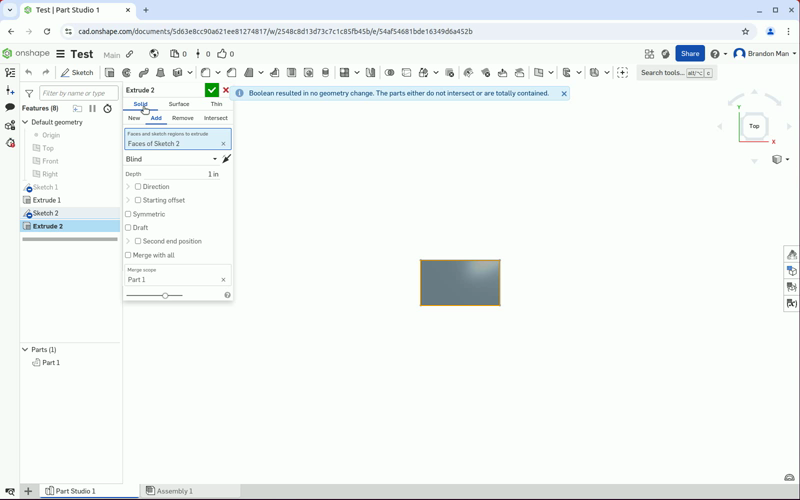
click(143, 106)
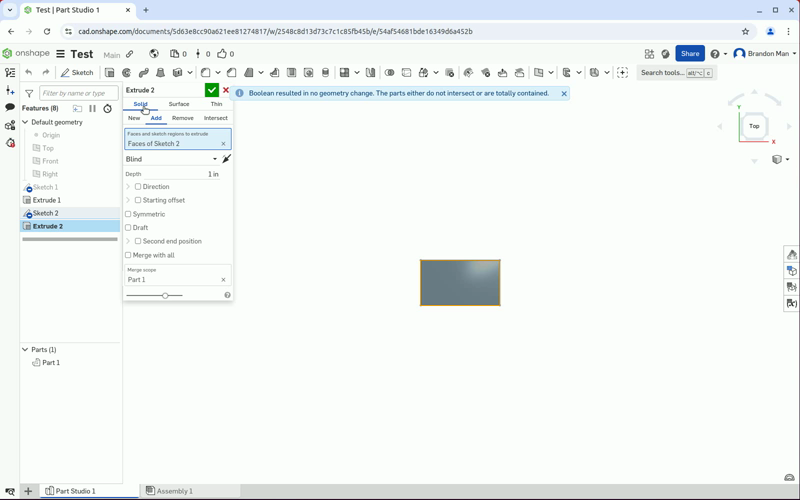
mouse_move(137, 120)
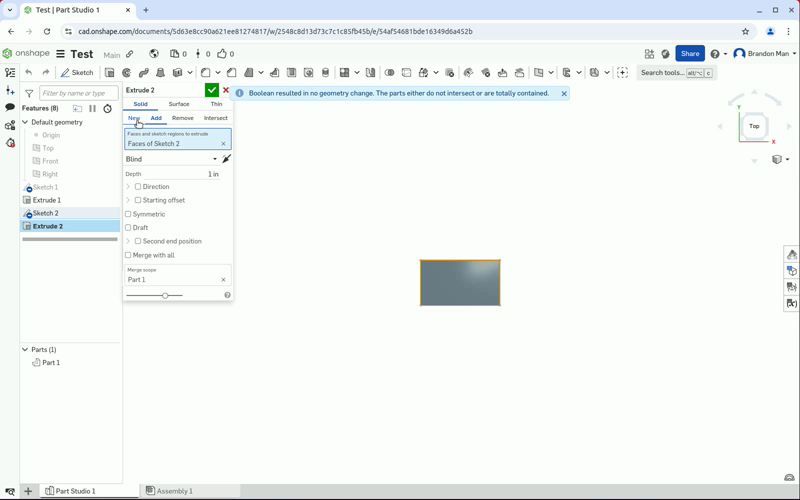
click(137, 120)
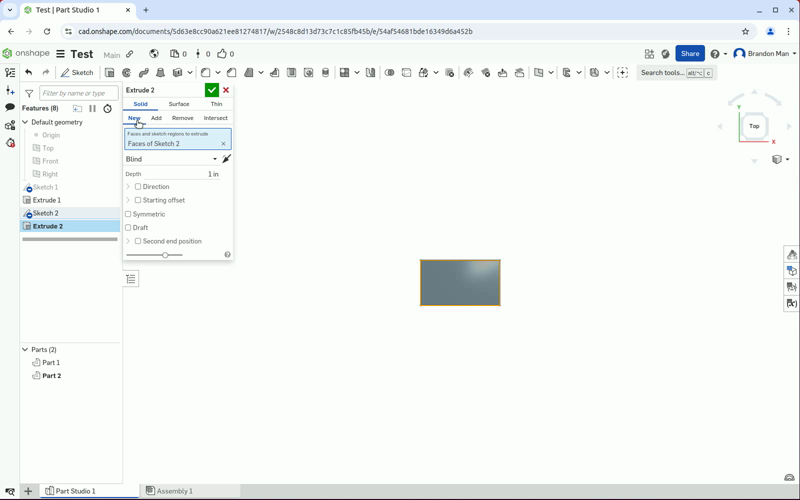
key(tab, 4)
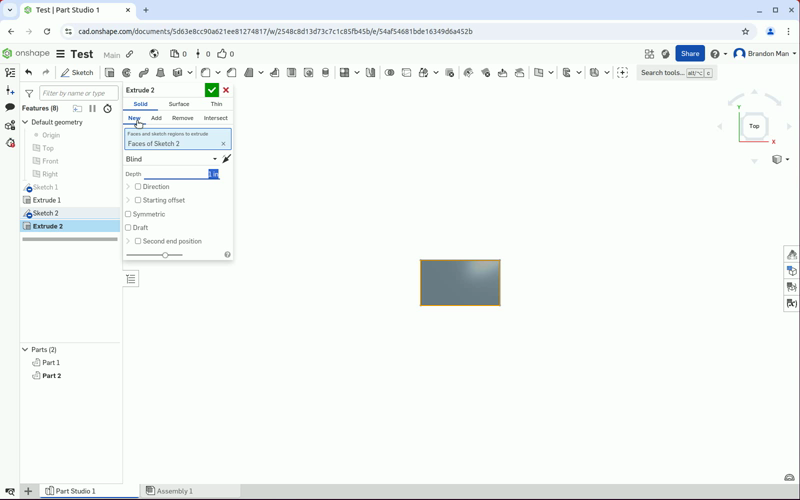
text(23.108)
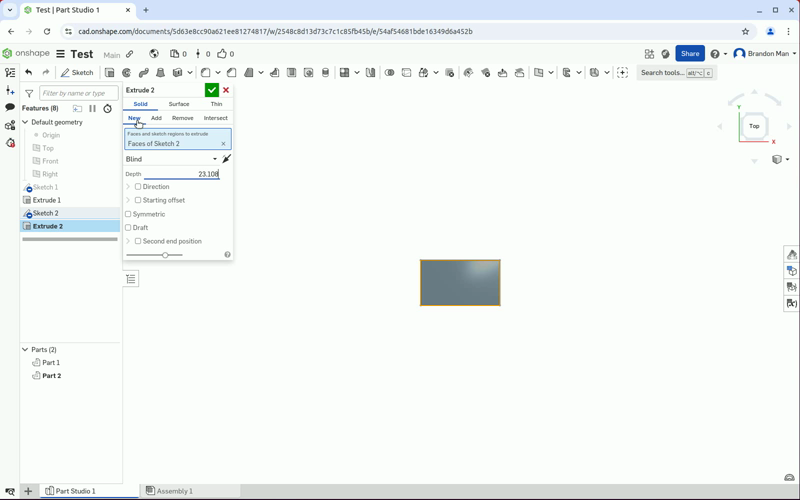
key(enter)
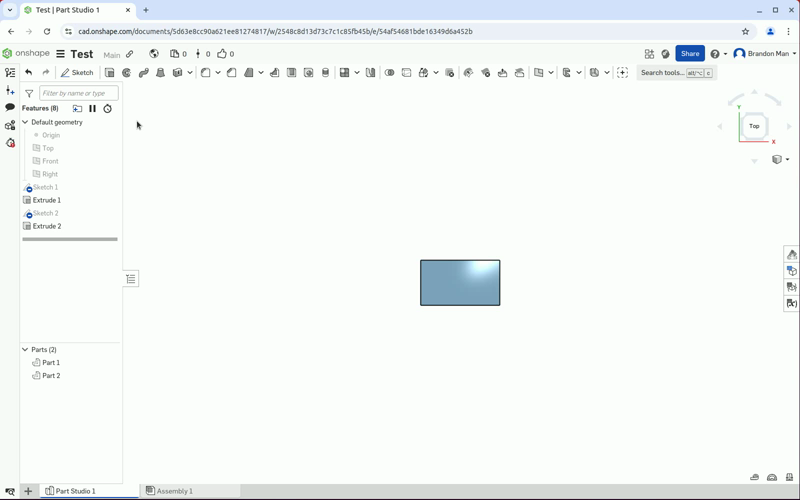
key(shift+h)
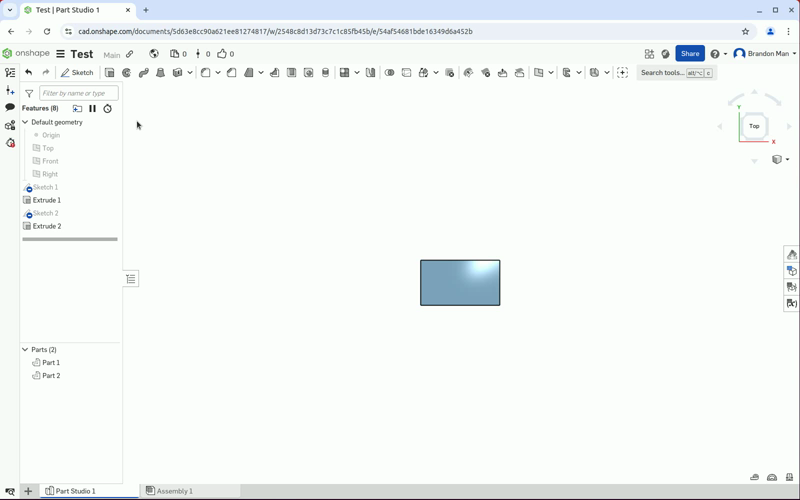
key(shift+h)
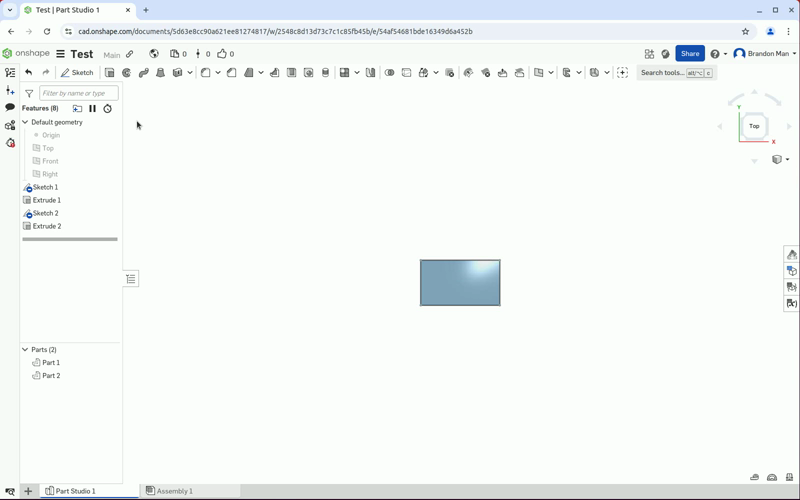
key(shift+7)
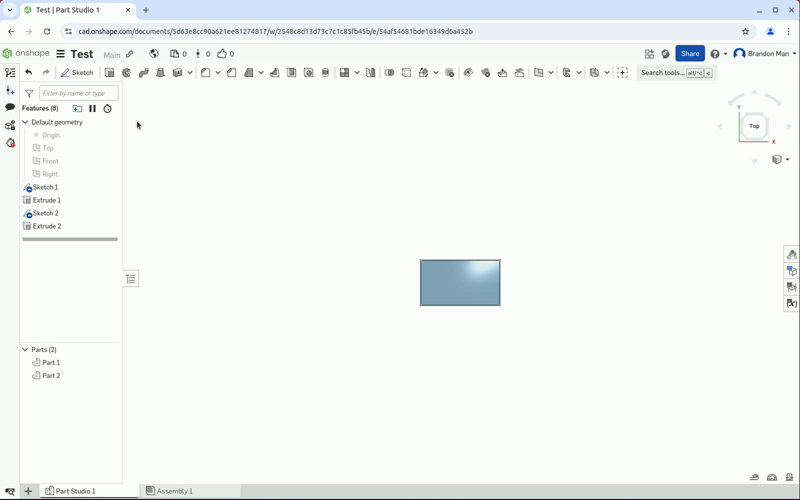
key(up, 3)
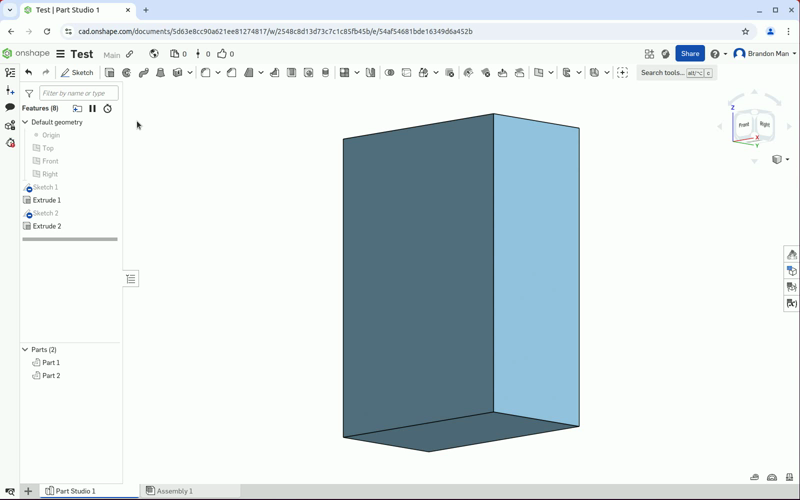
key(left, 3)
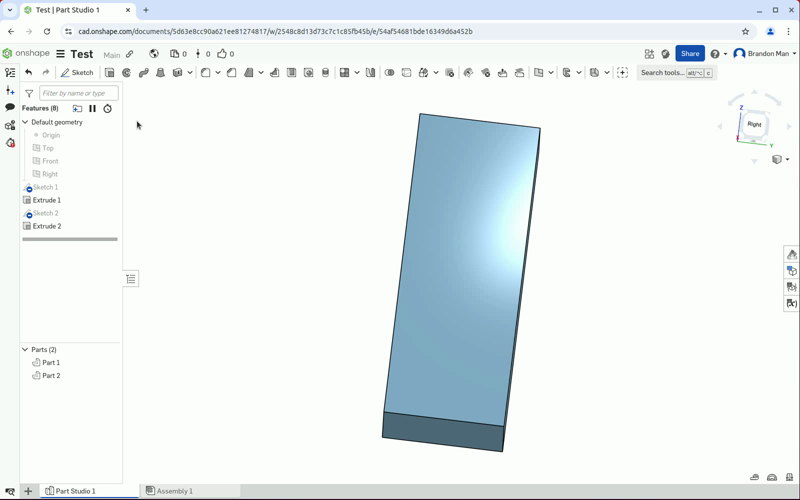
key(right, 3)
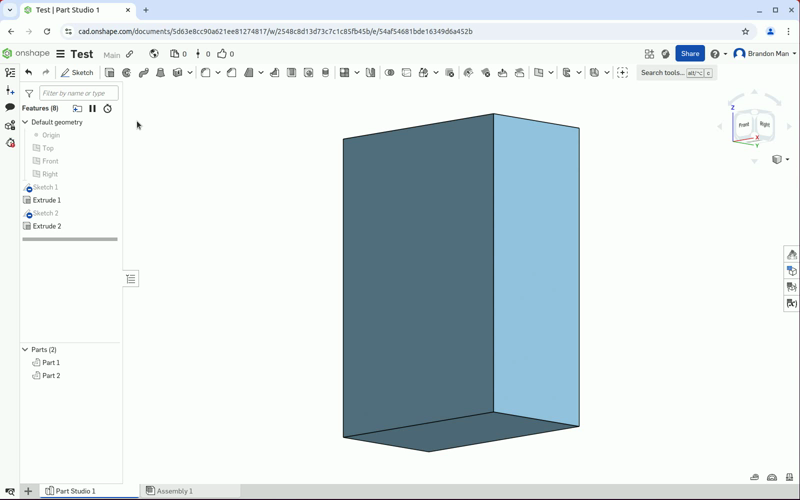
key(down, 3)
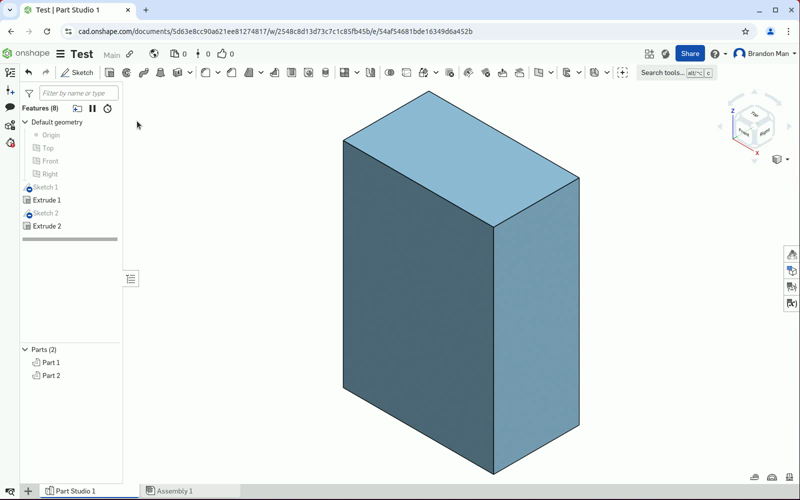
mouse_move(73, 189)
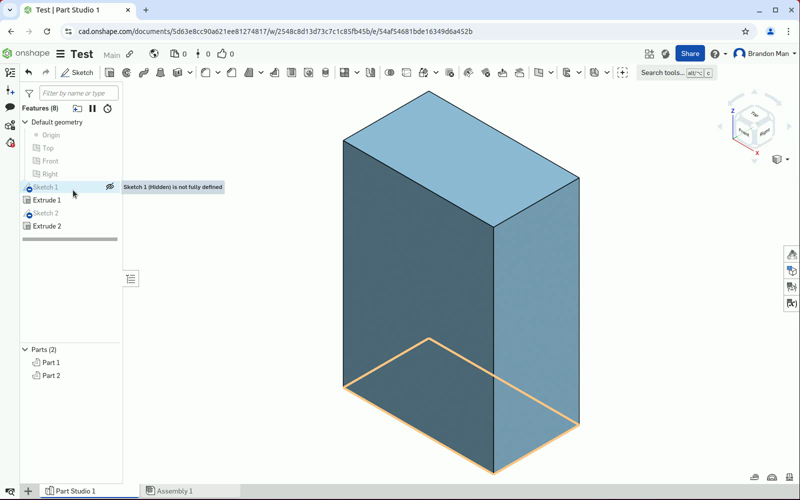
click(73, 189)